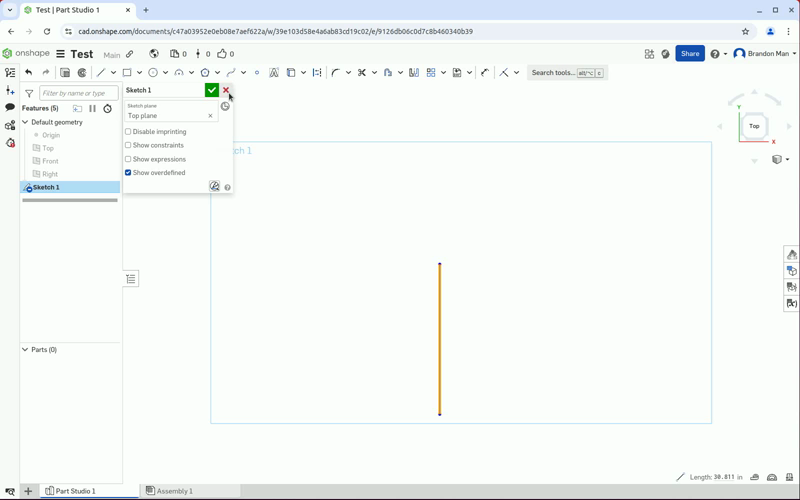
key(shift+h)
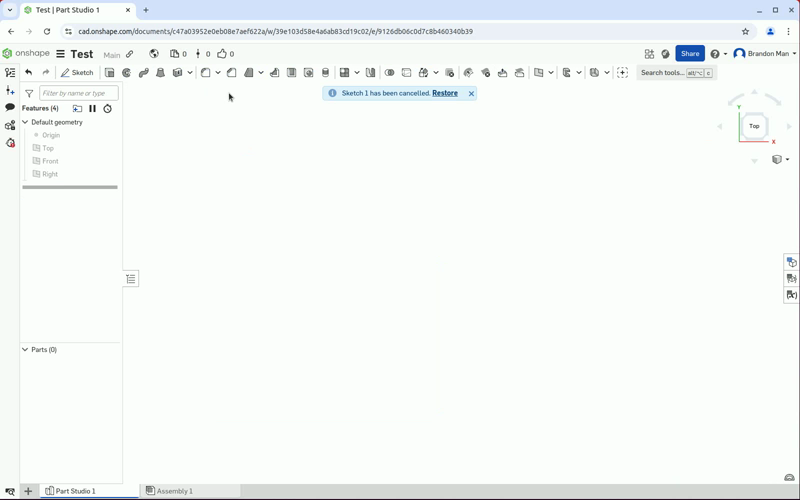
key(shift+s)
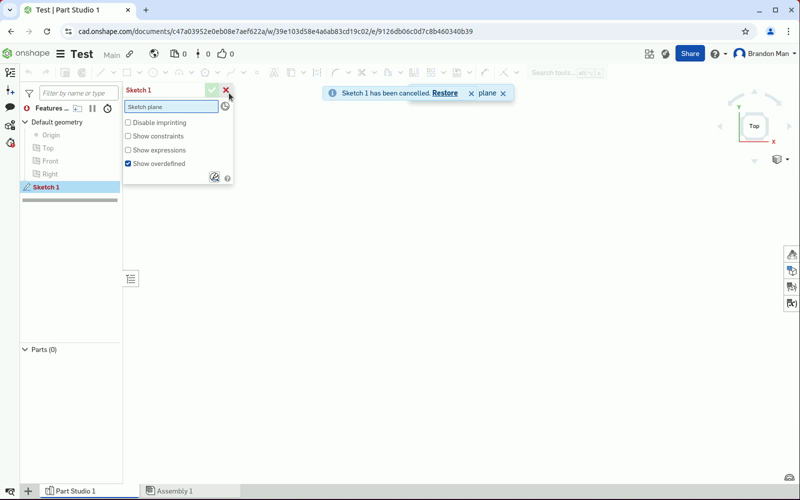
mouse_move(73, 150)
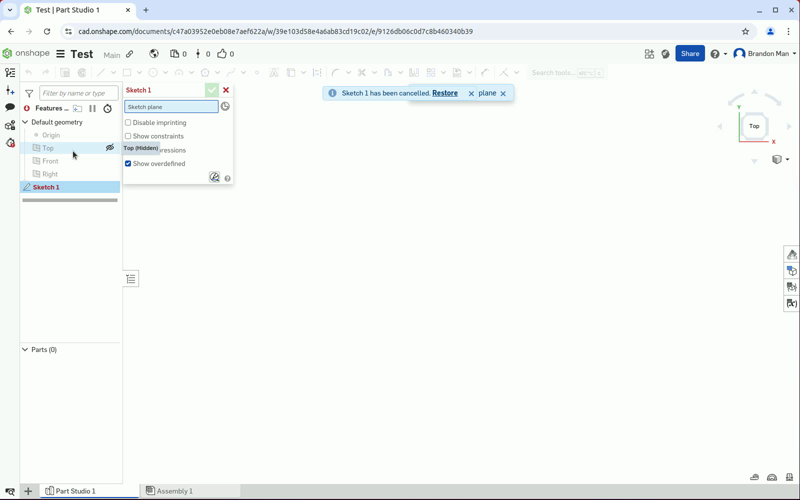
click(73, 150)
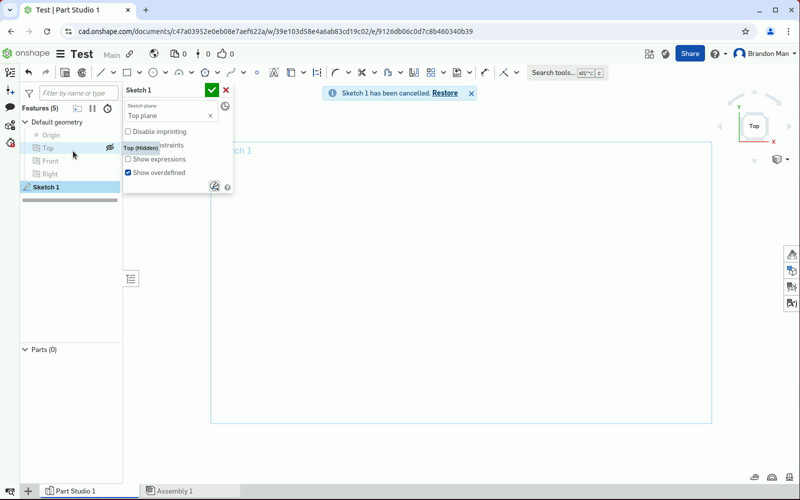
mouse_move(73, 352)
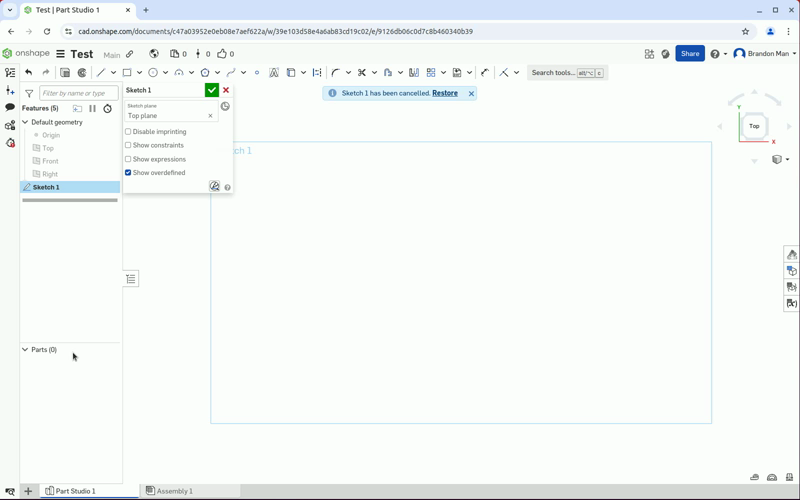
key(y)
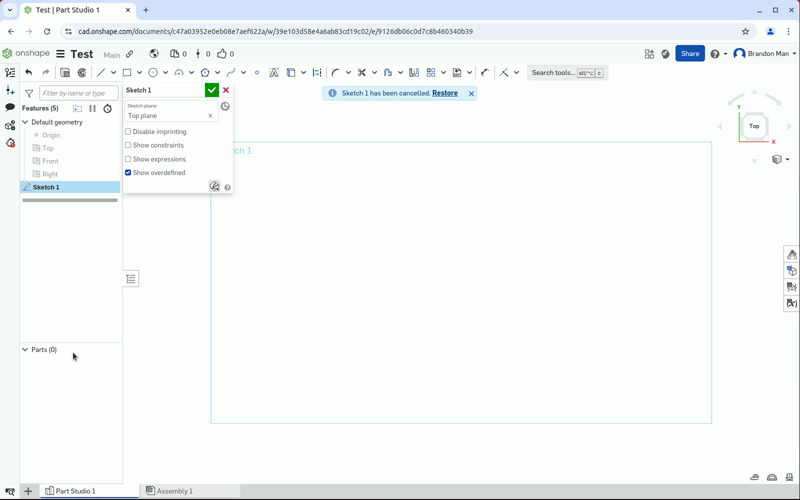
key(l)
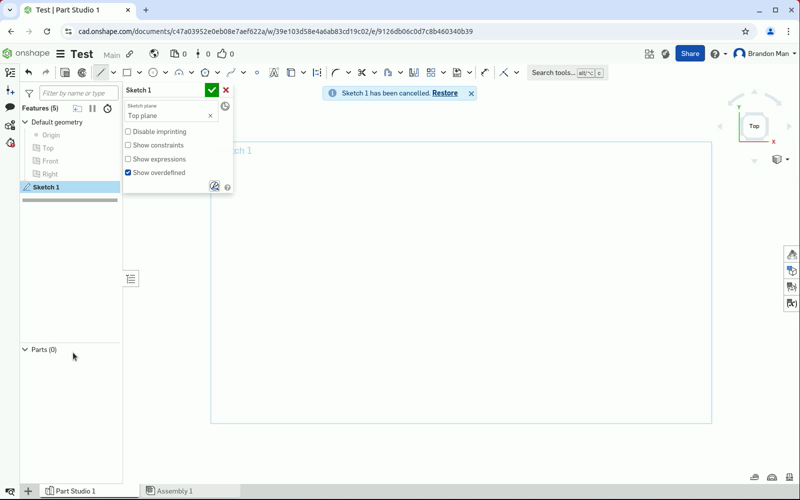
key_down(shift)
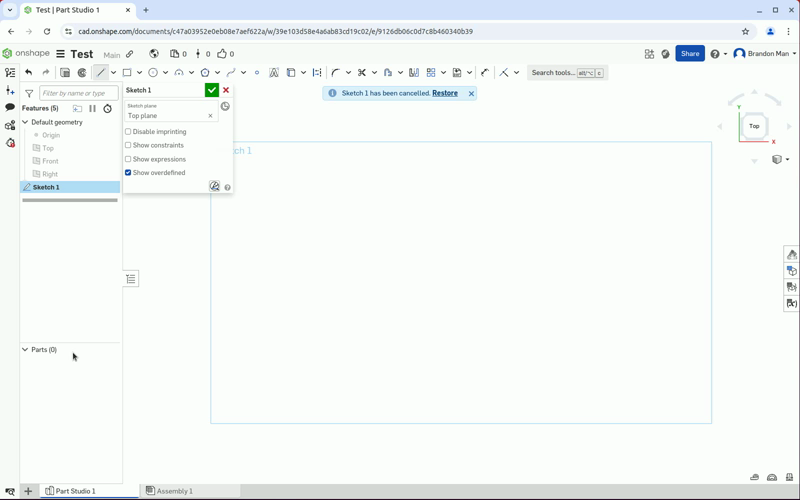
mouse_move(460, 282)
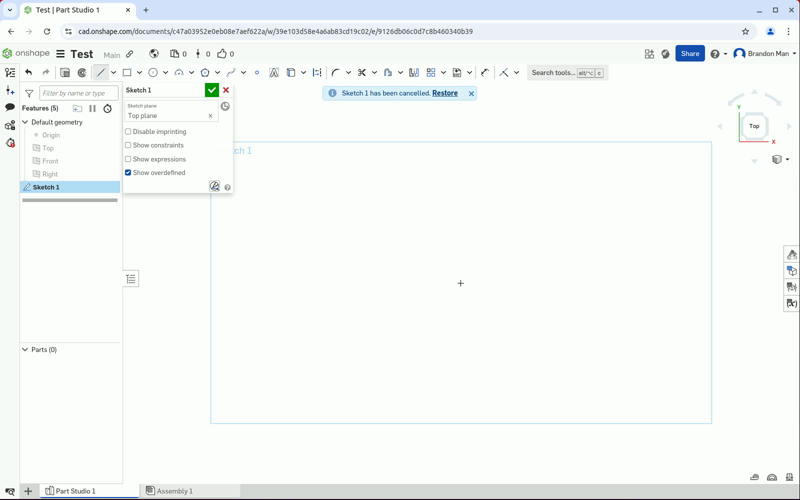
click(460, 282)
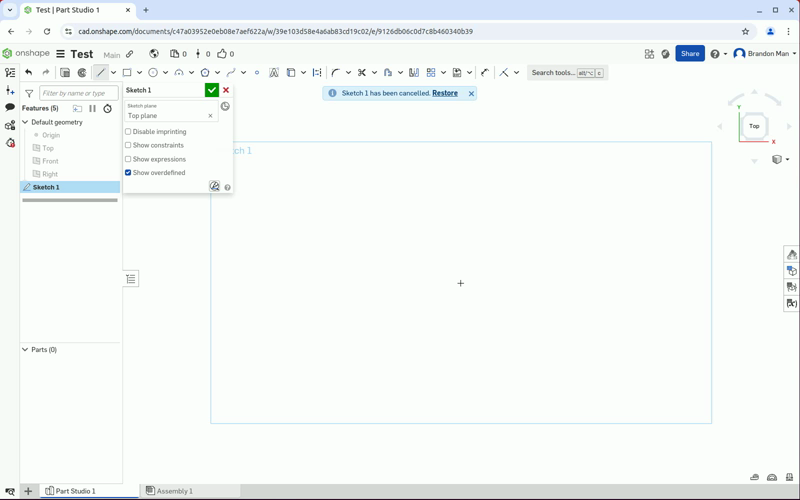
key_up(shift)
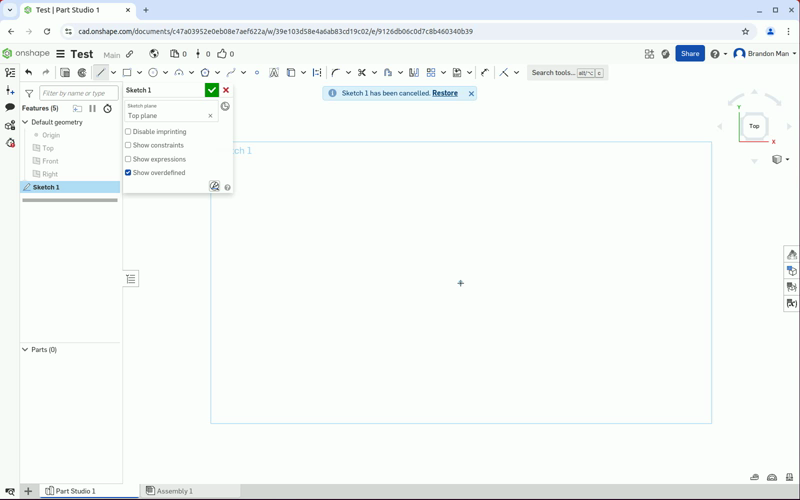
key_down(shift)
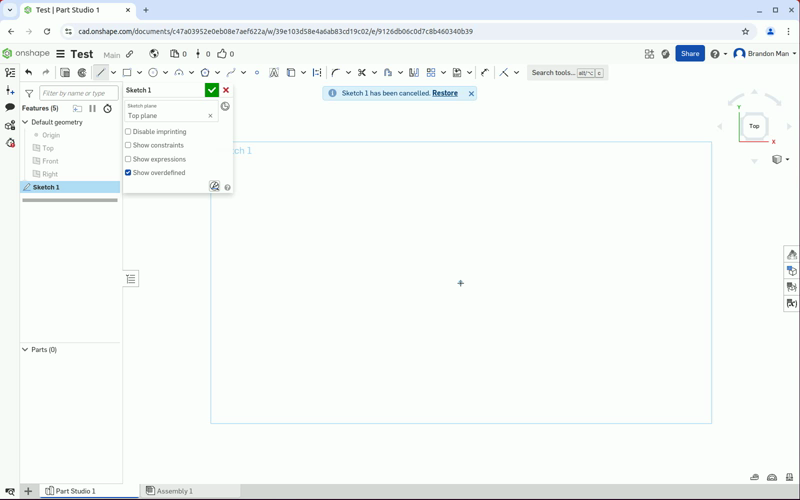
mouse_move(525, 282)
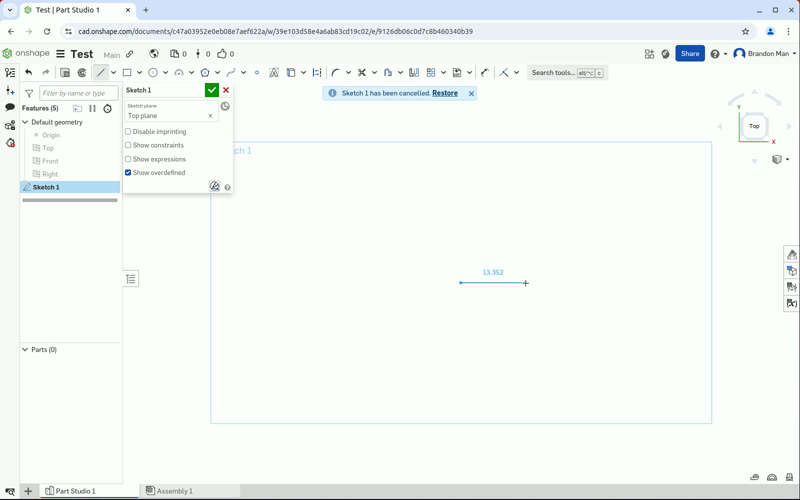
click(525, 282)
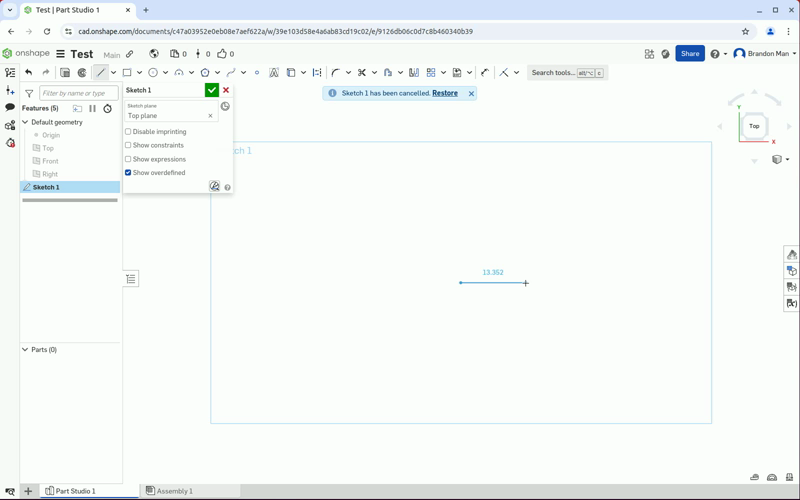
key_up(shift)
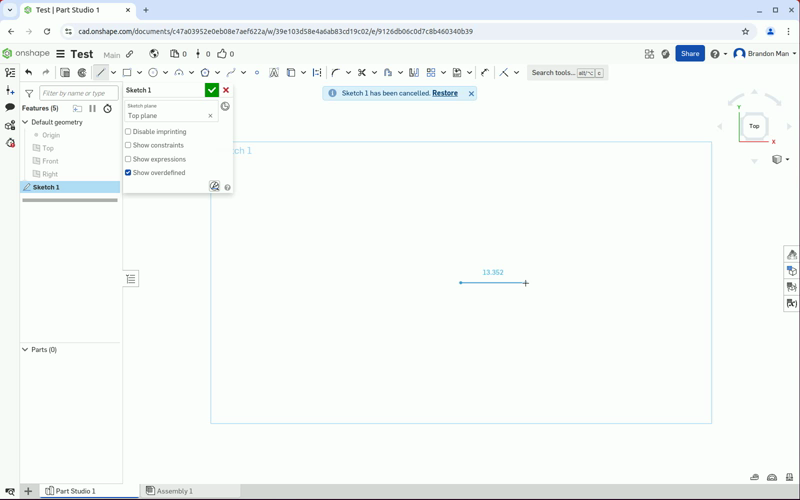
key_down(shift)
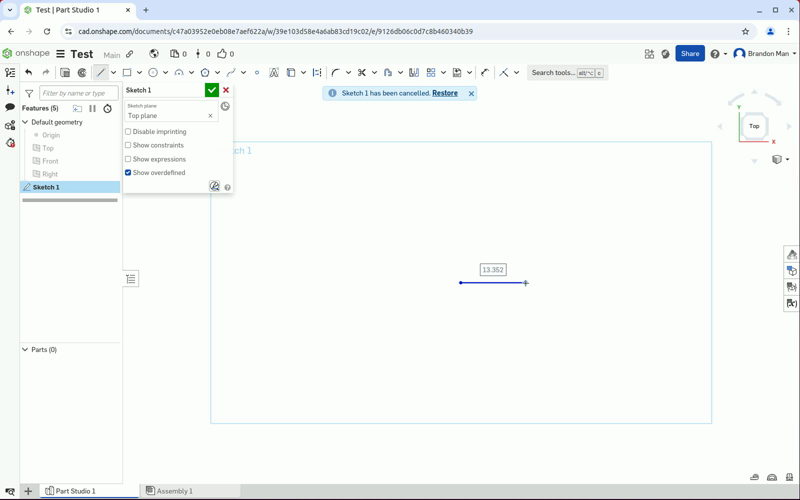
mouse_move(525, 218)
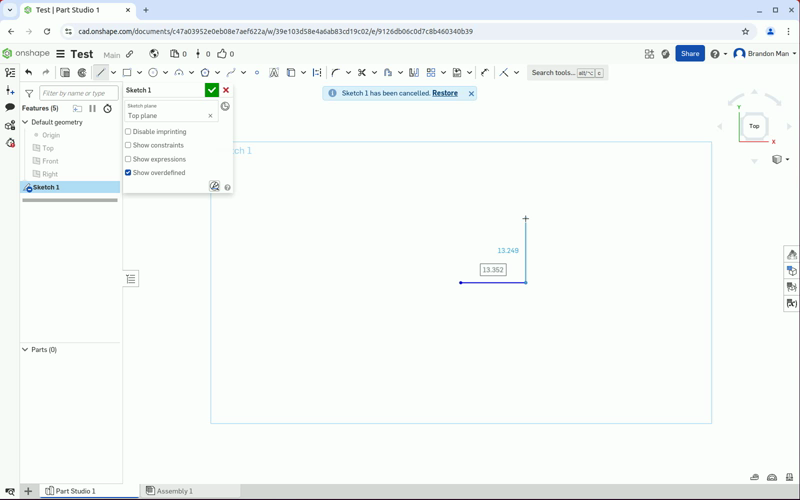
click(525, 218)
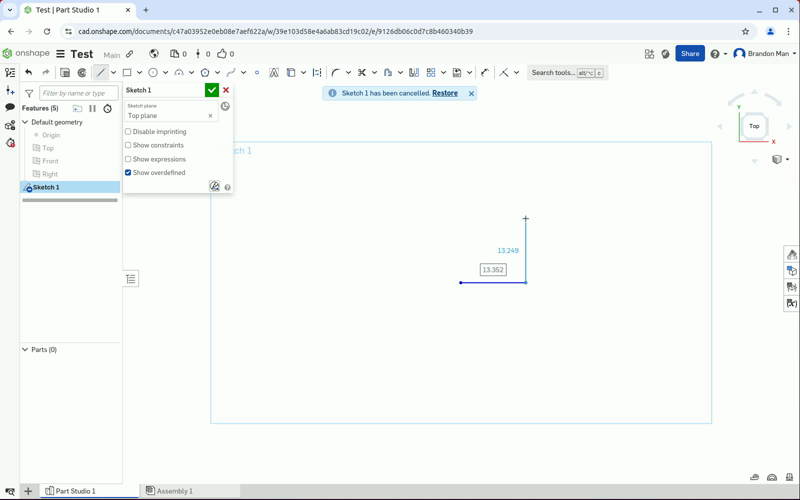
key_up(shift)
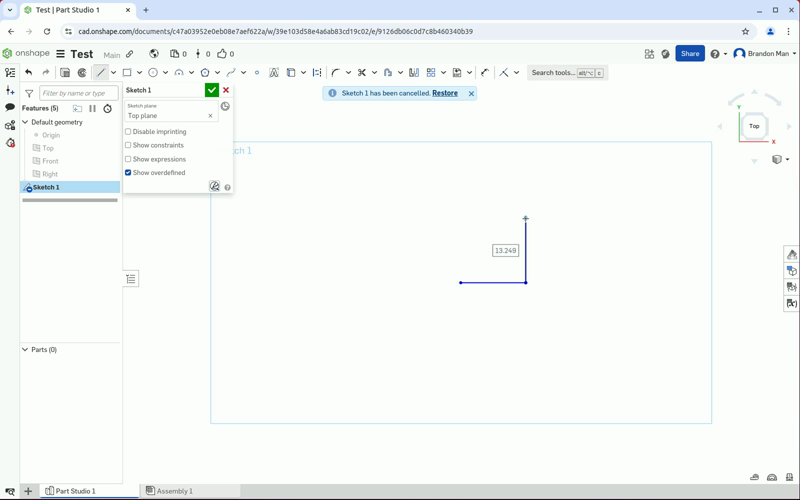
key_down(shift)
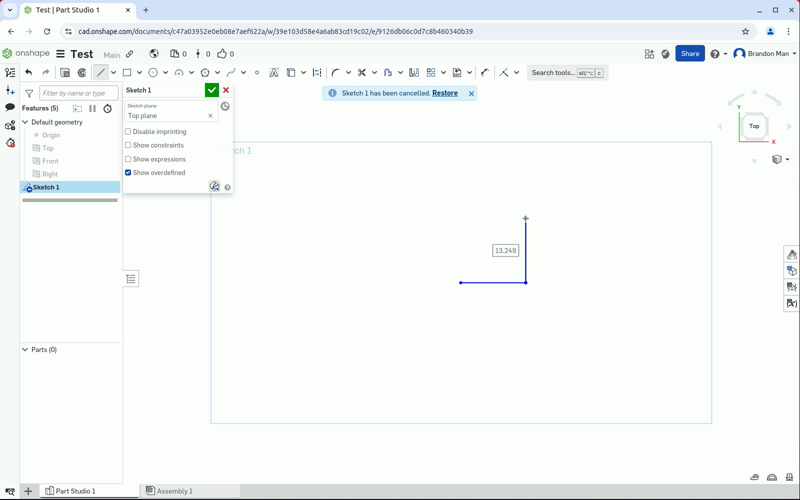
mouse_move(460, 218)
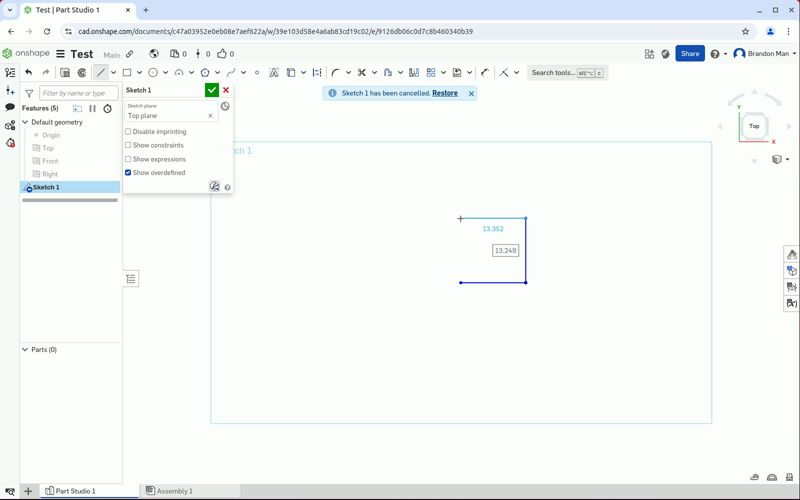
click(460, 218)
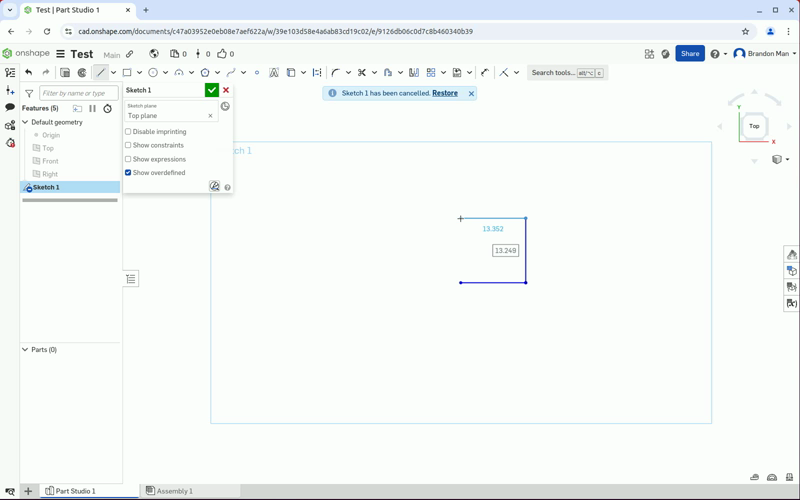
key_up(shift)
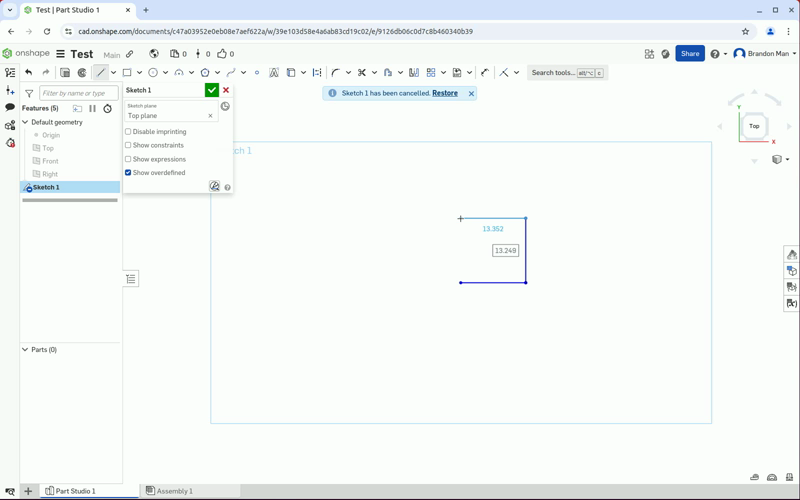
key_down(shift)
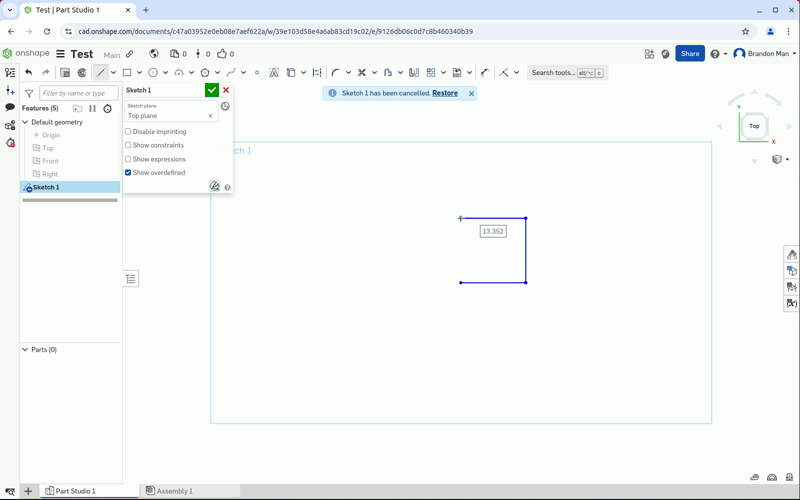
mouse_move(460, 282)
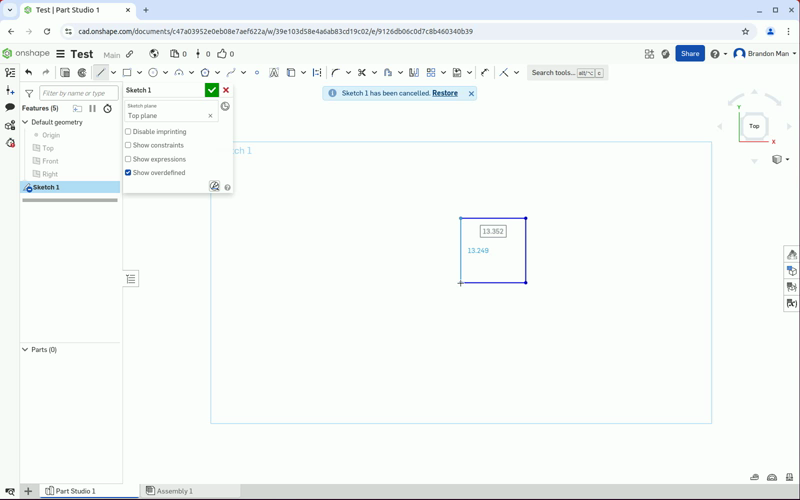
key_up(shift)
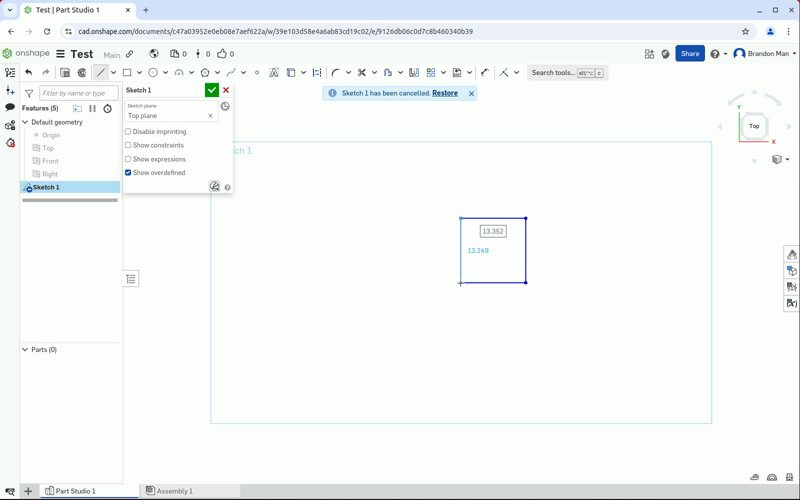
click(460, 282)
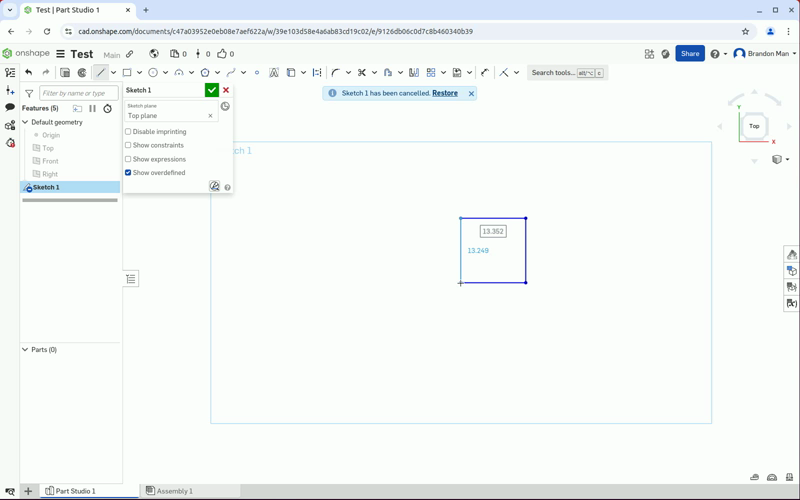
key(esc)
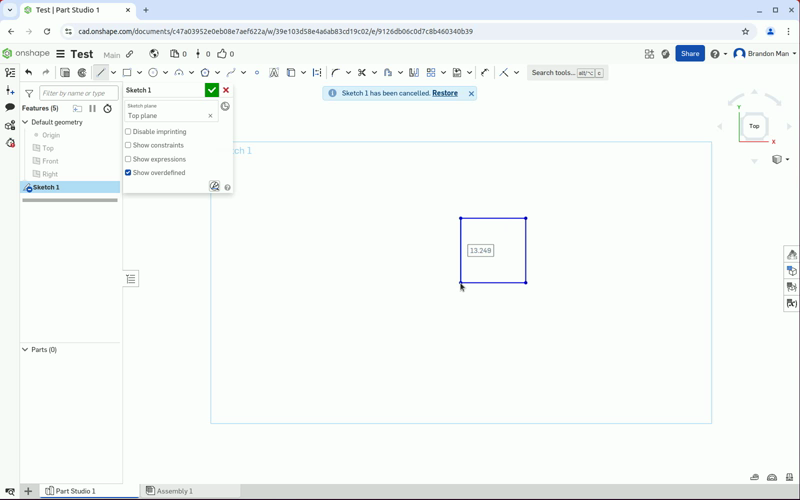
mouse_move(507, 231)
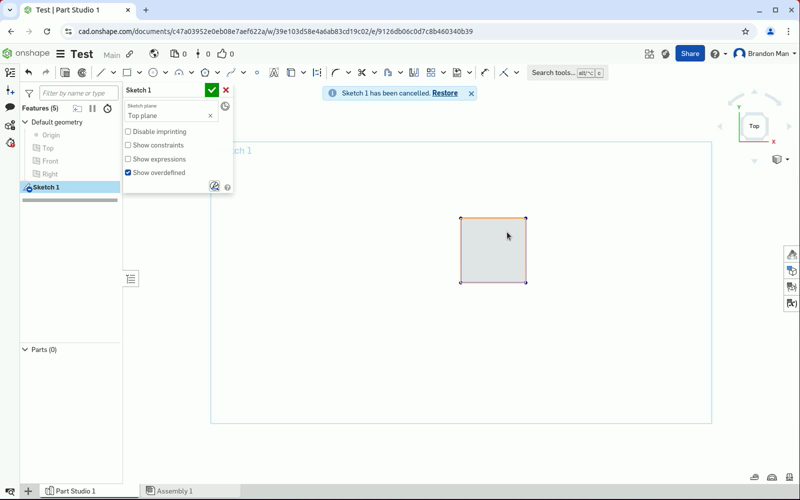
click(507, 231)
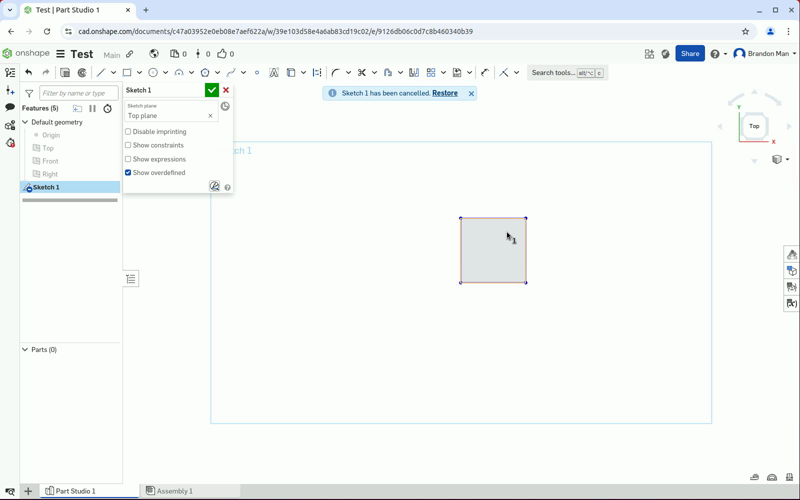
mouse_move(73, 352)
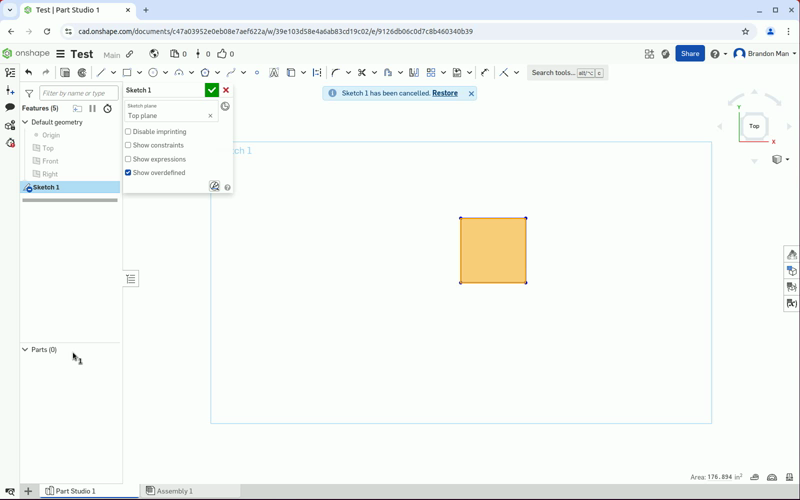
key(shift+y)
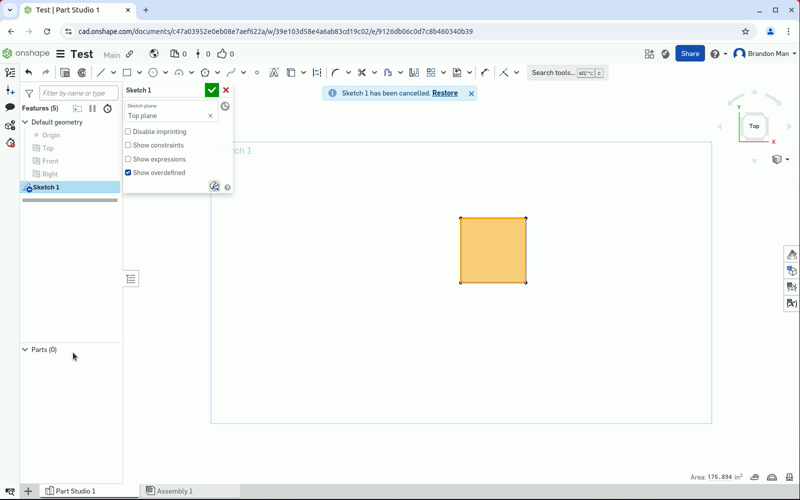
key(shift+e)
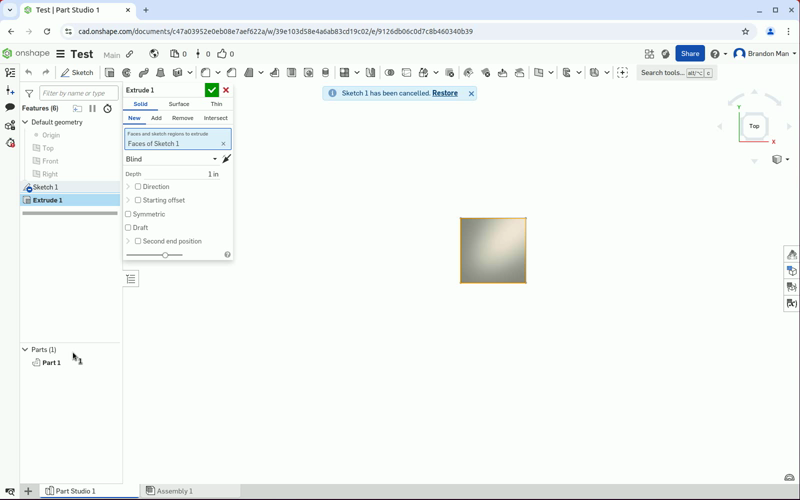
mouse_move(143, 106)
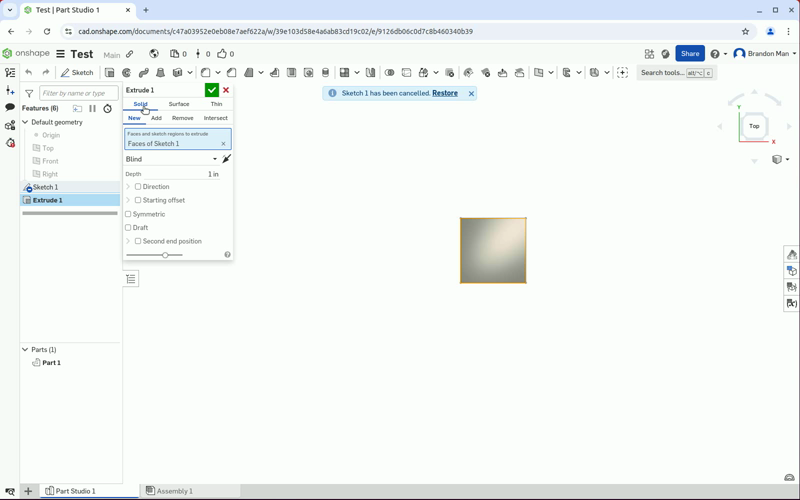
click(143, 106)
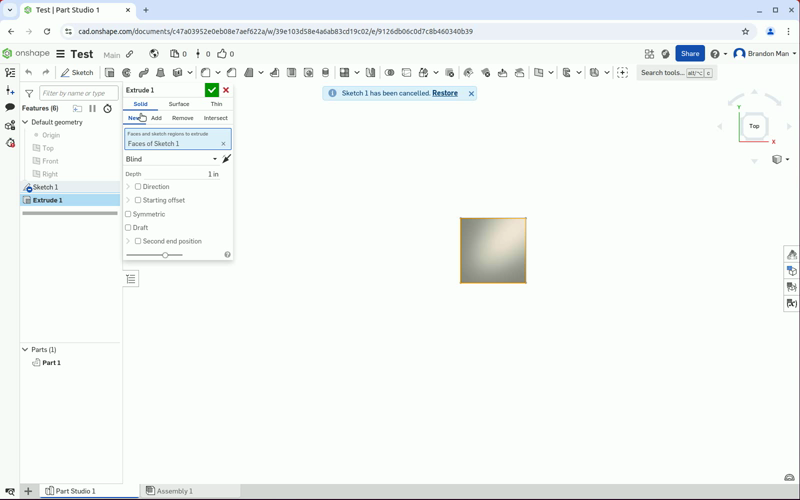
mouse_move(137, 120)
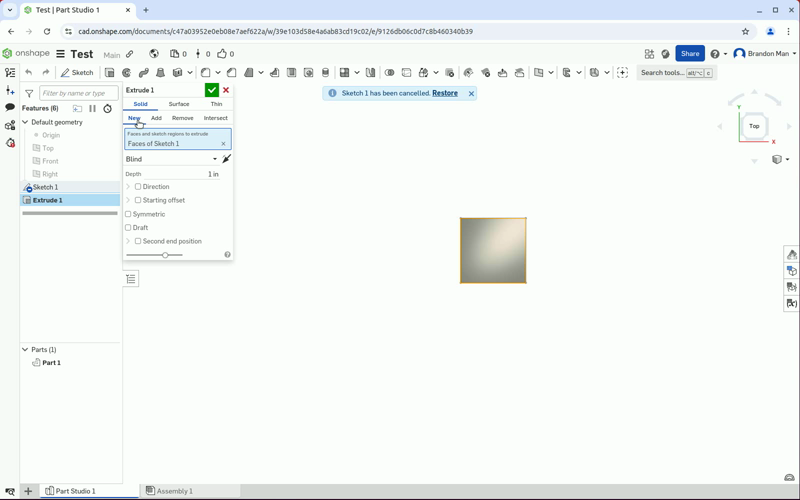
click(137, 120)
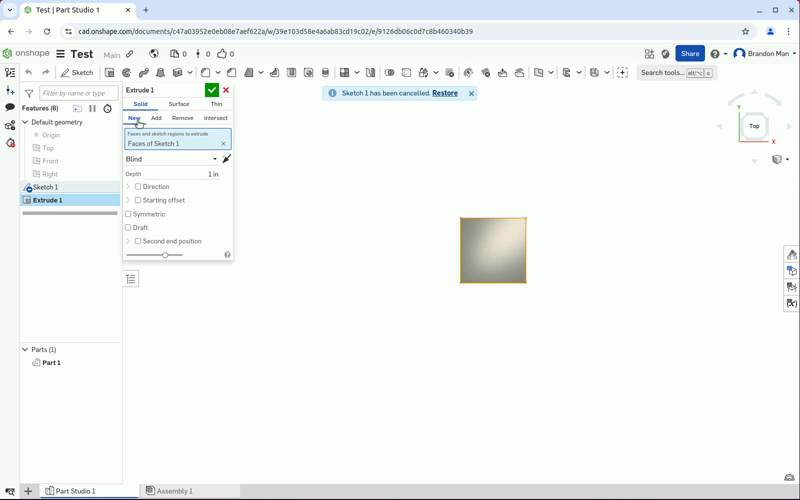
key(tab, 4)
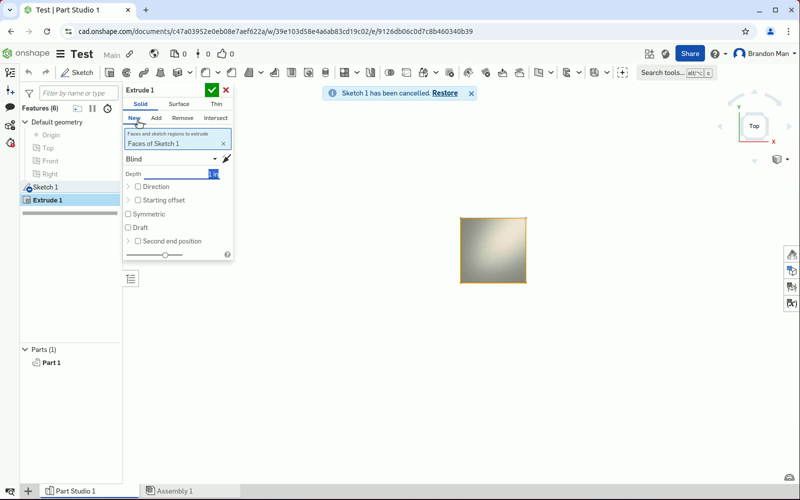
text(0.481)
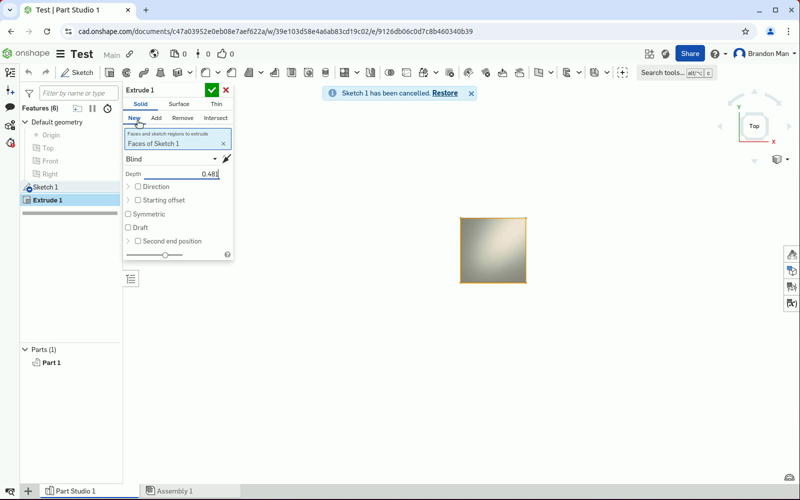
key(enter)
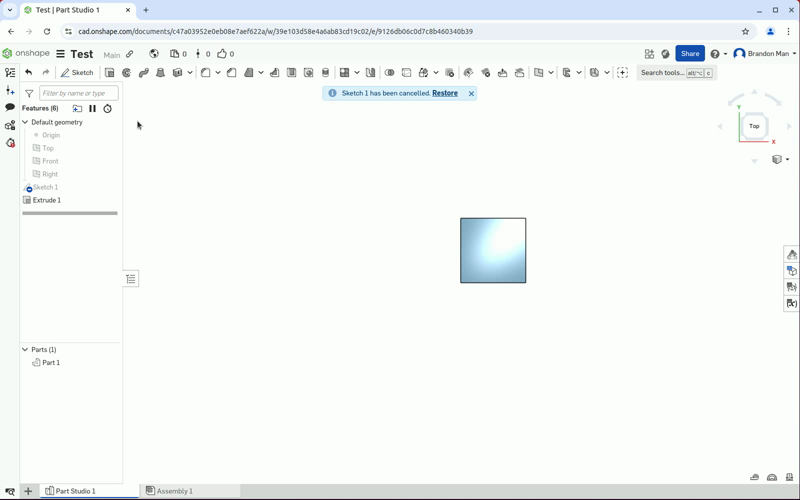
key(shift+h)
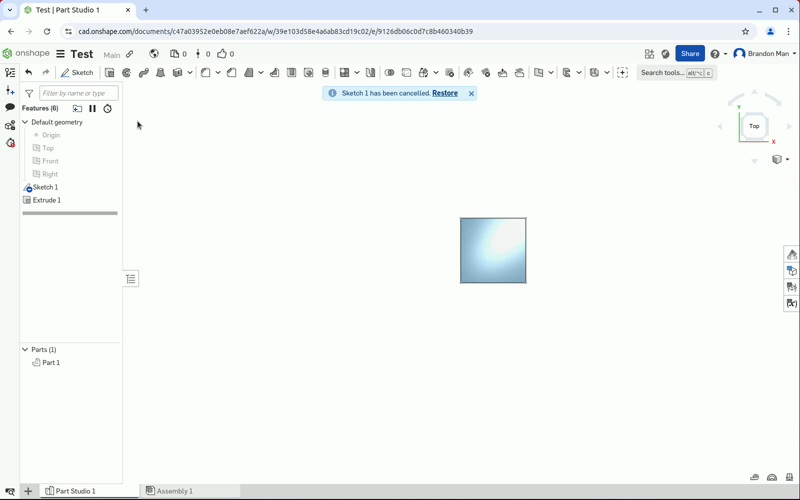
key(shift+h)
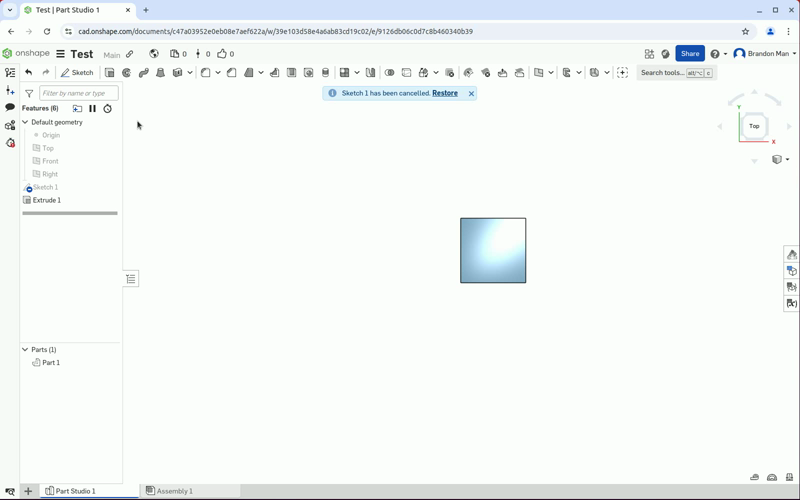
mouse_move(73, 189)
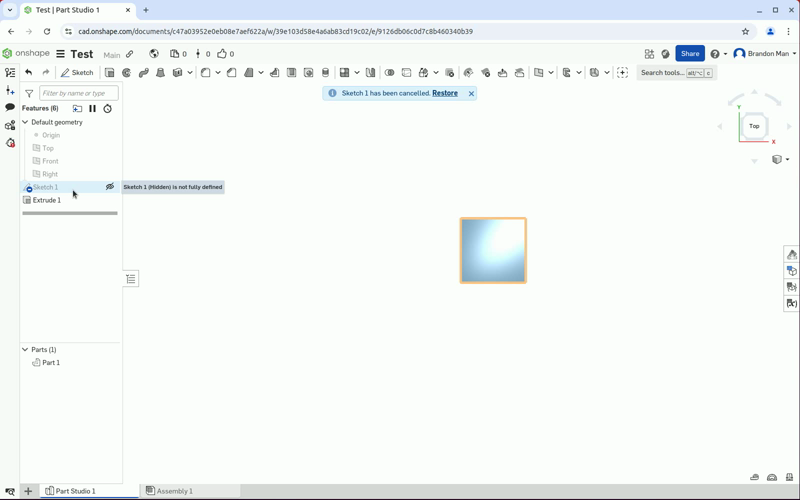
click(73, 189)
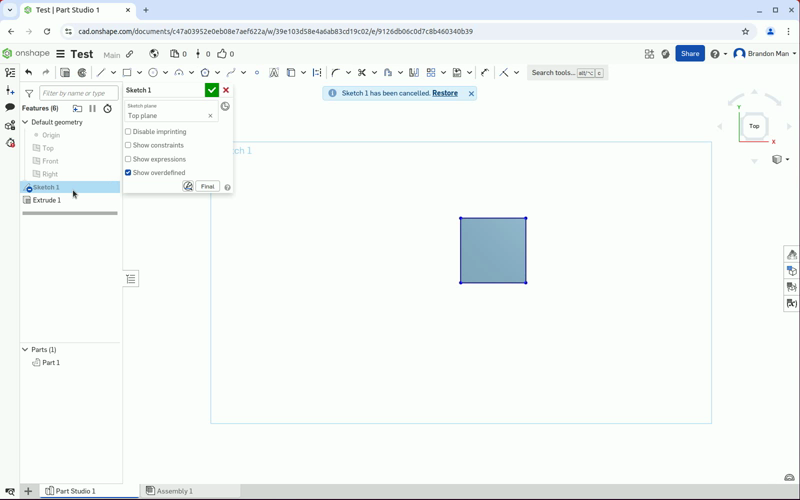
mouse_move(229, 92)
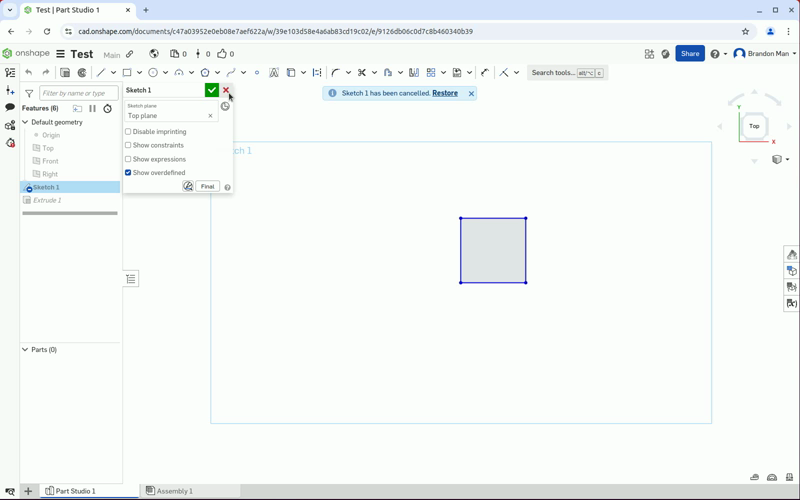
click(229, 92)
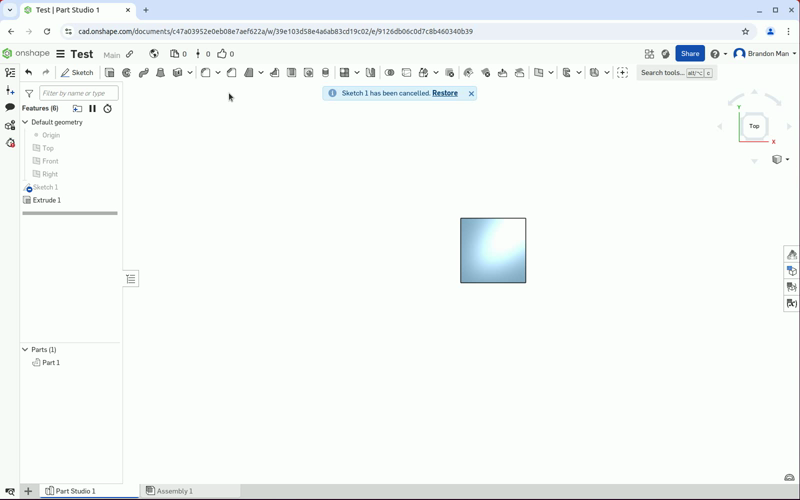
mouse_move(541, 75)
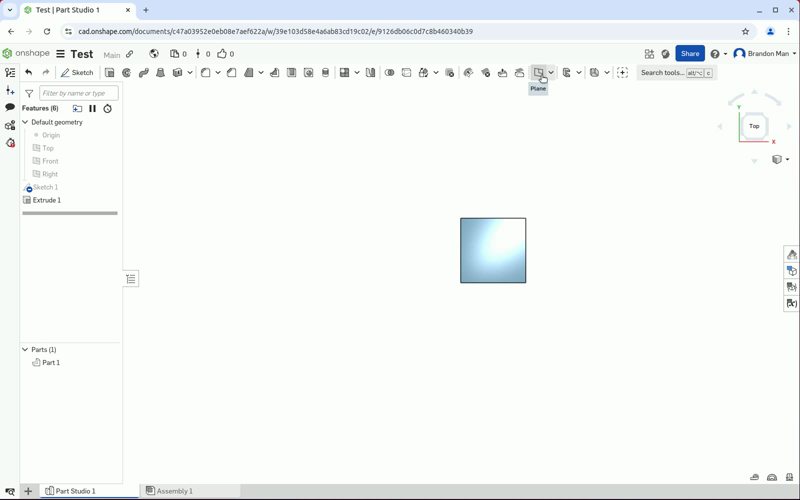
click(541, 75)
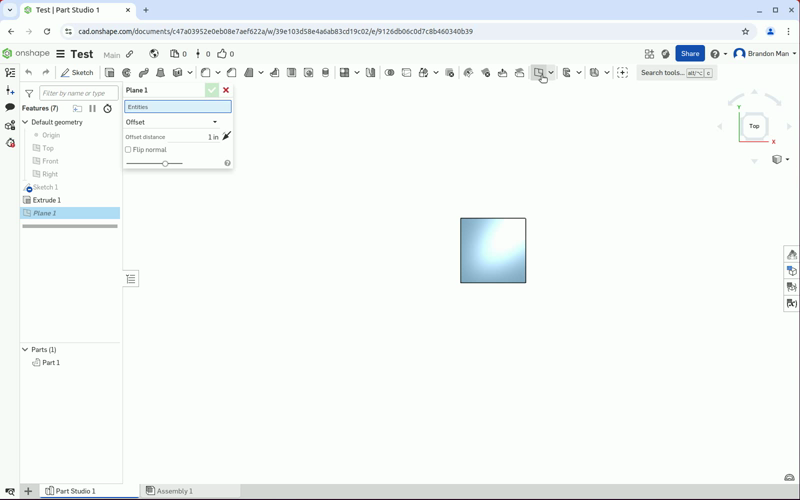
mouse_move(73, 150)
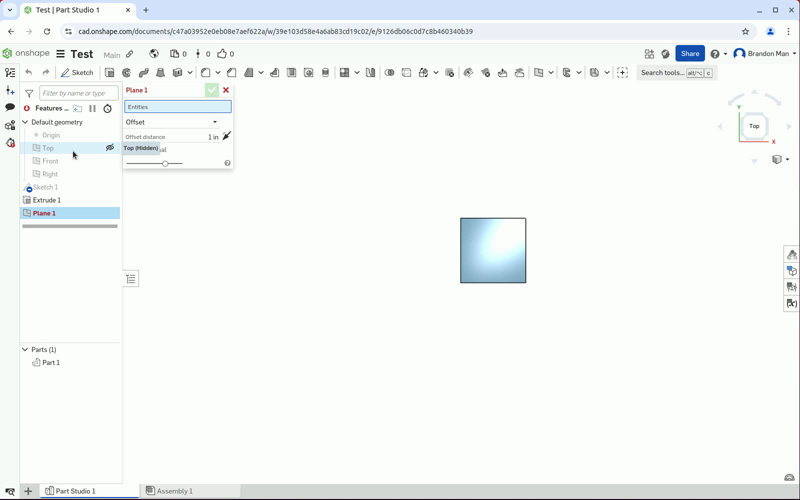
click(73, 150)
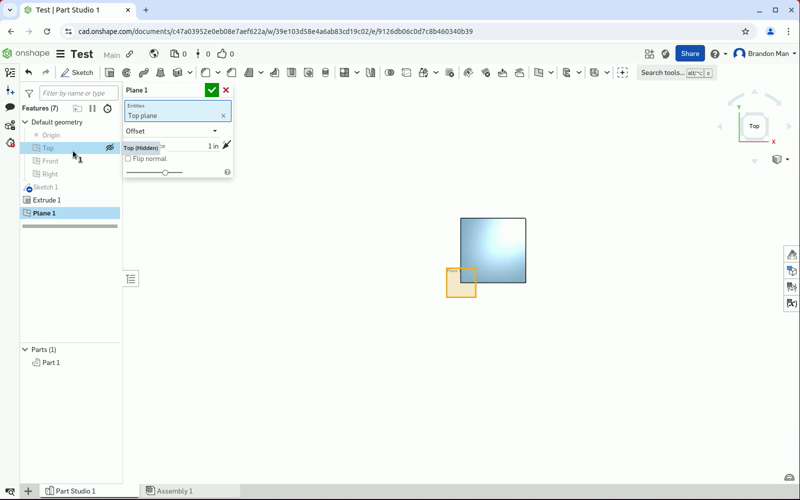
key(tab, 2)
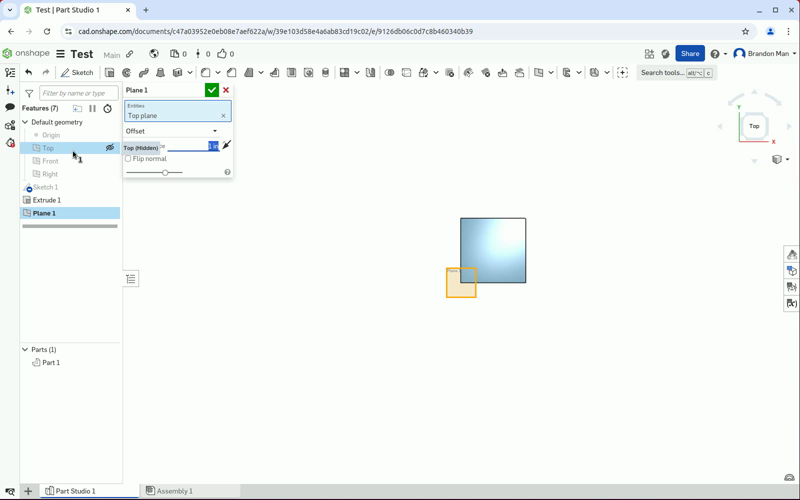
text(0.493)
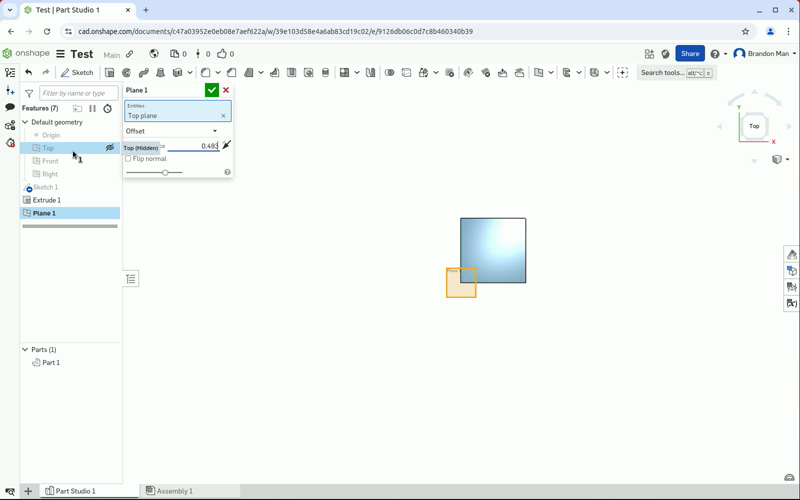
key(enter, 2)
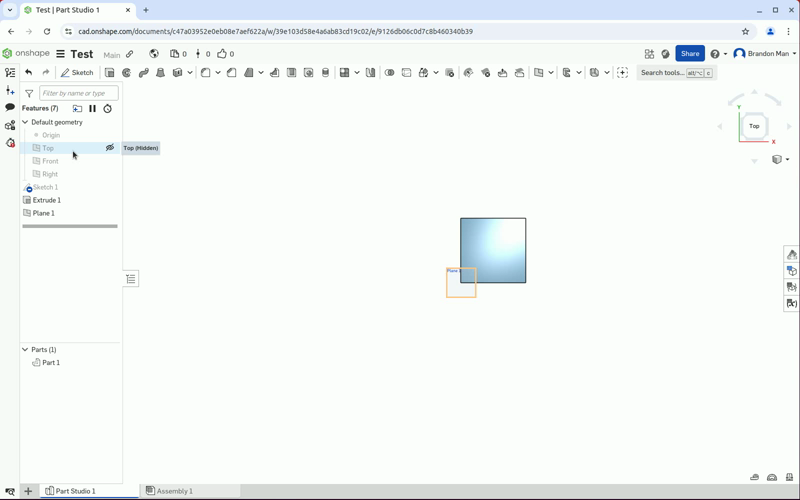
key(shift+s)
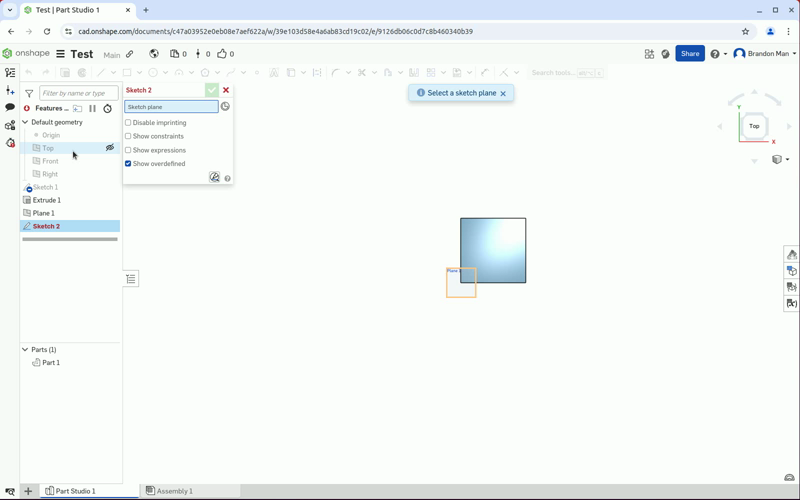
mouse_move(73, 215)
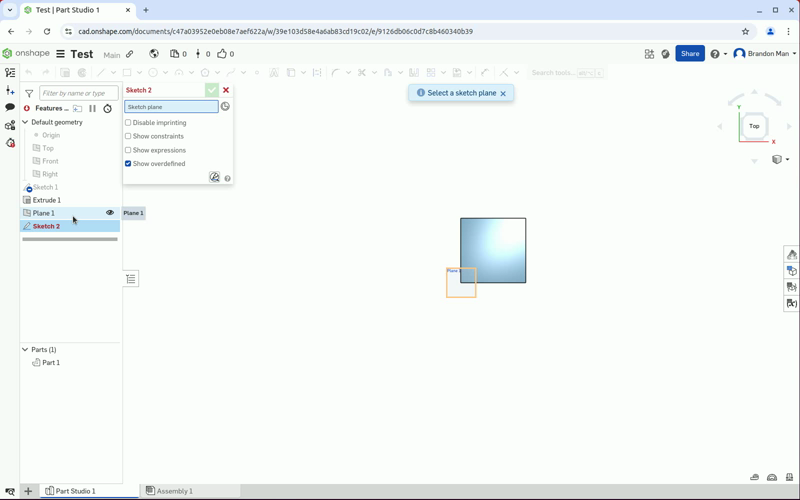
click(73, 215)
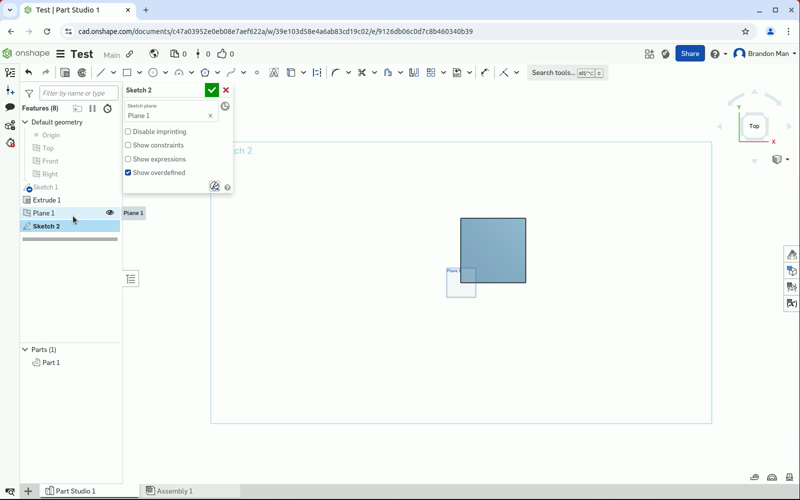
mouse_move(73, 352)
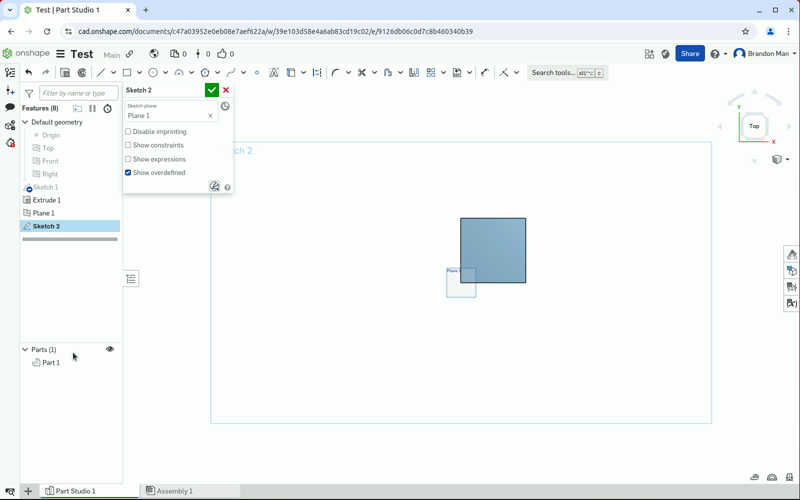
key(y)
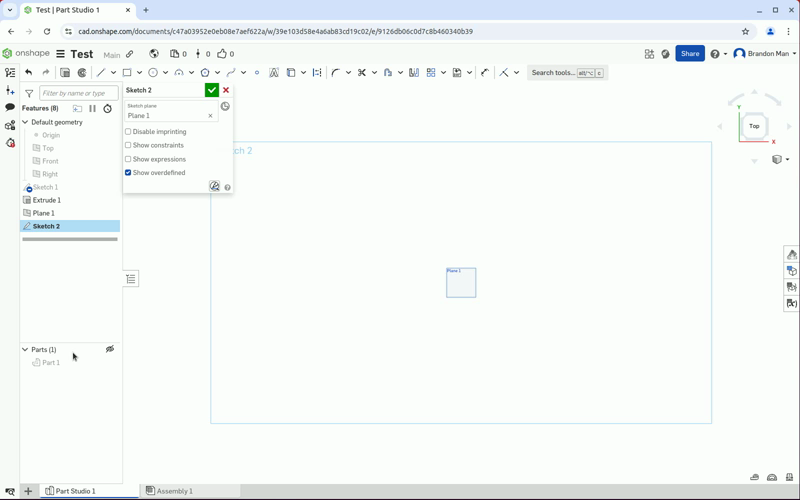
key(l)
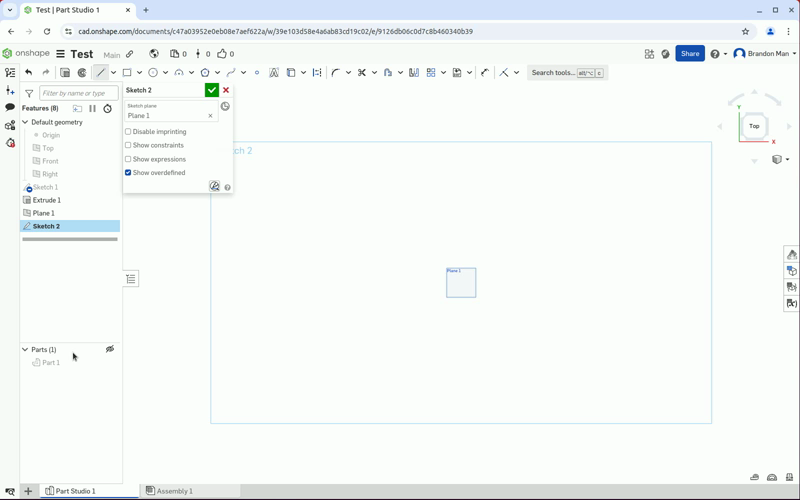
key_down(shift)
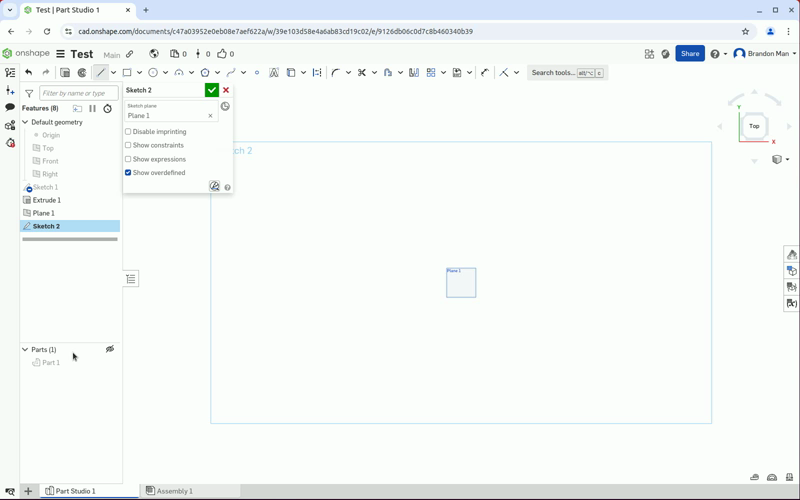
mouse_move(484, 236)
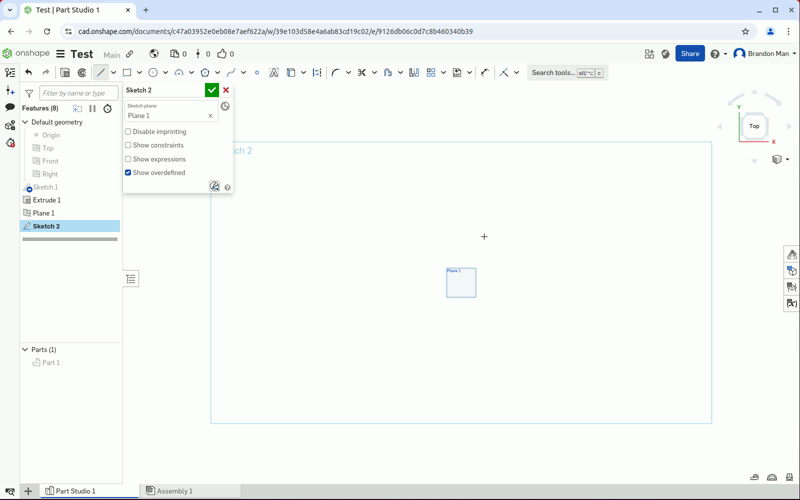
click(484, 236)
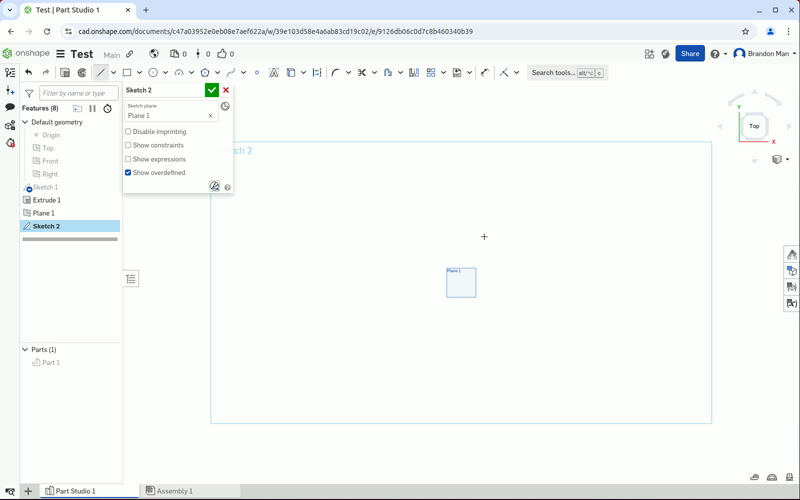
key_up(shift)
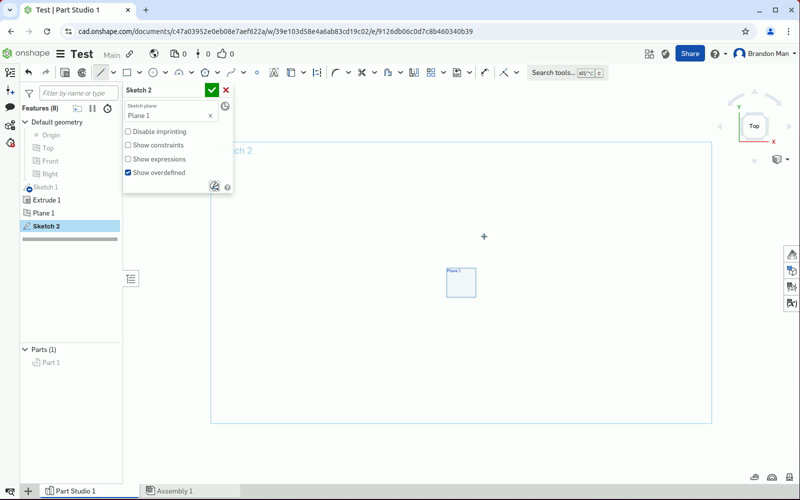
key_down(shift)
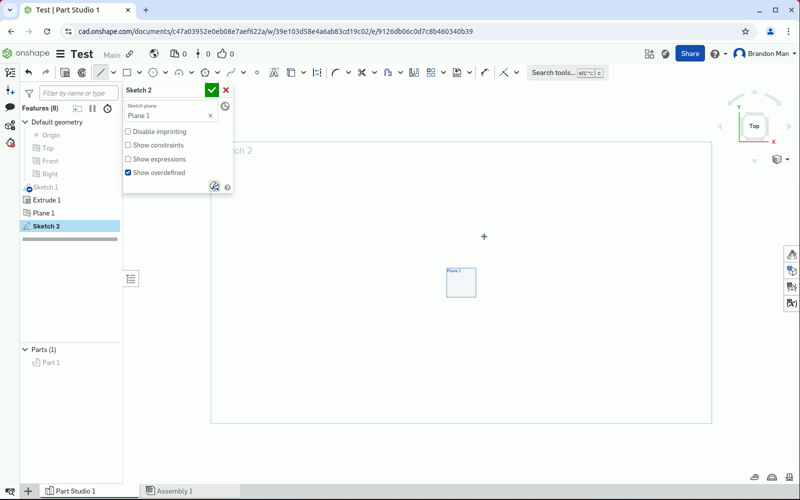
mouse_move(514, 236)
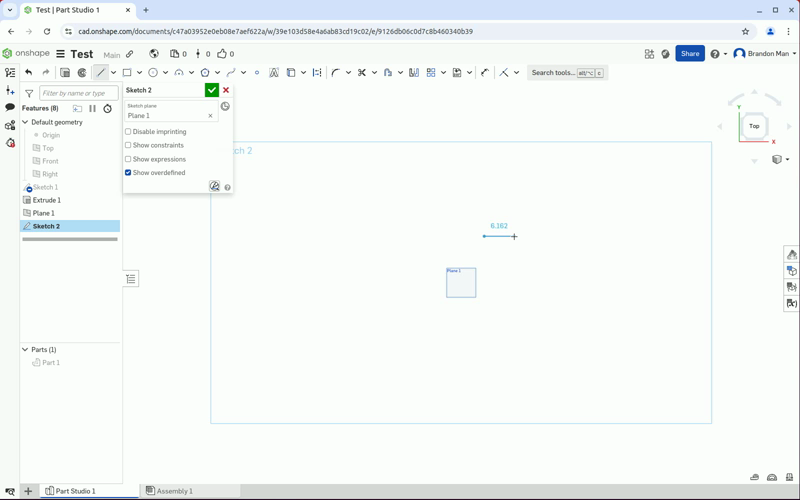
mouse_move(502, 236)
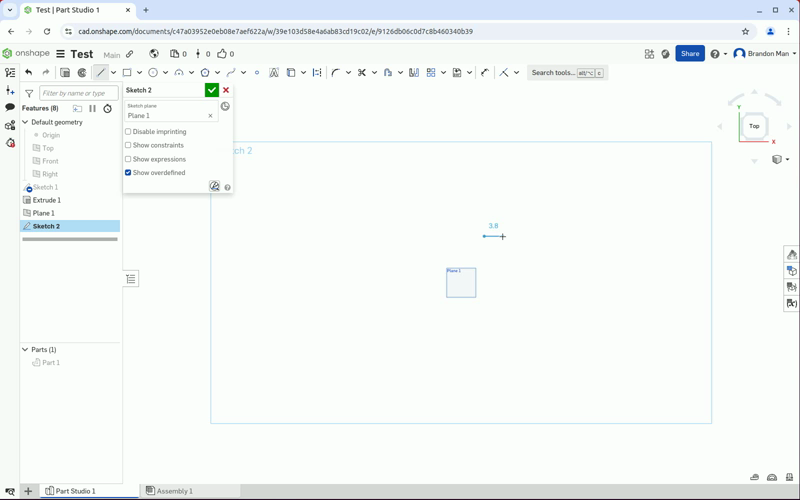
click(502, 236)
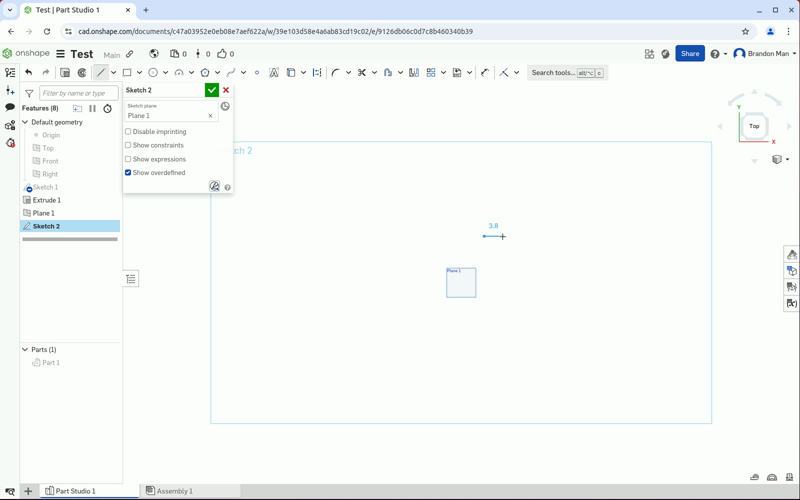
key_up(shift)
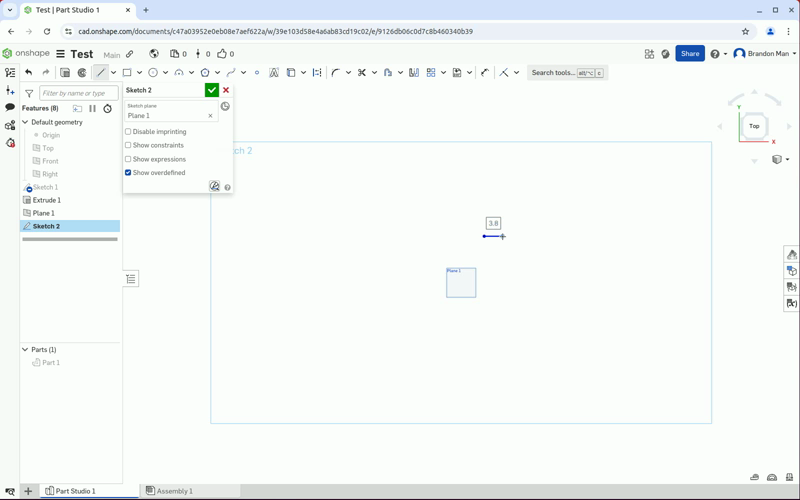
key_down(shift)
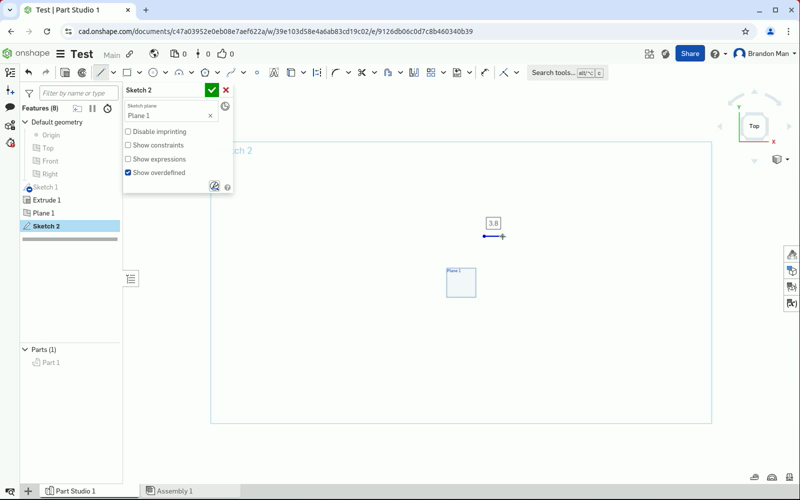
mouse_move(532, 236)
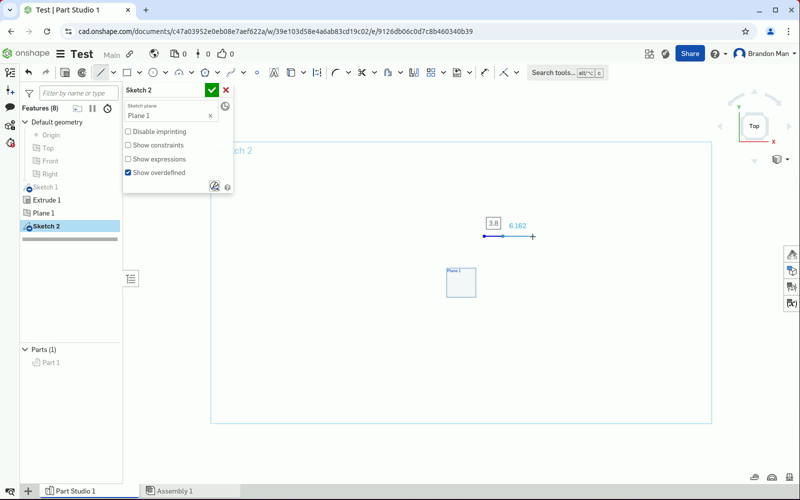
mouse_move(502, 217)
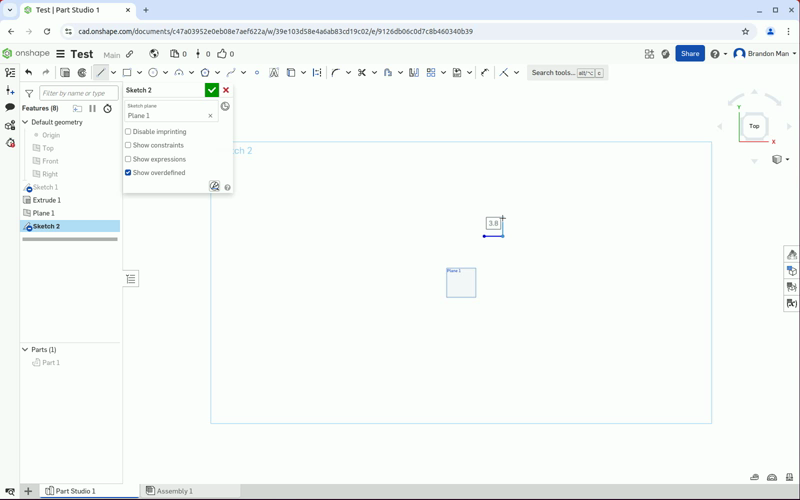
click(502, 217)
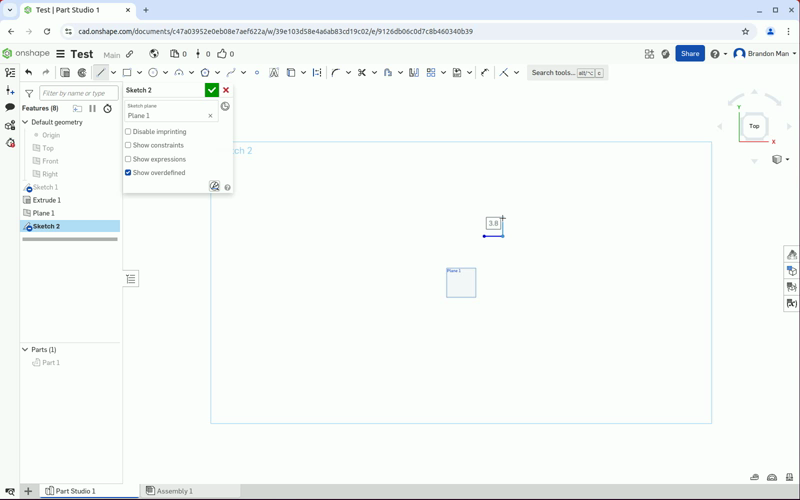
key_up(shift)
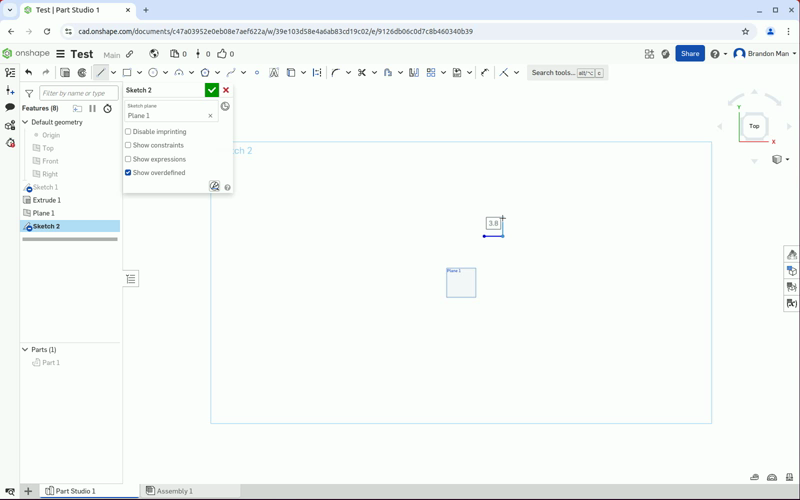
key_down(shift)
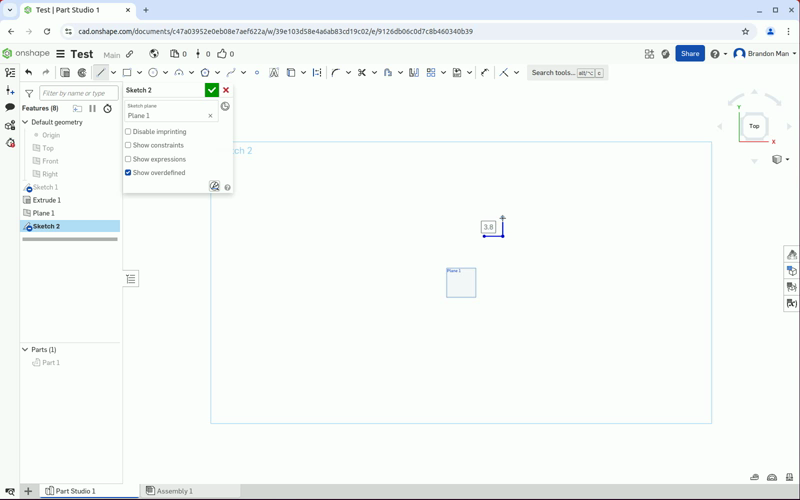
mouse_move(532, 217)
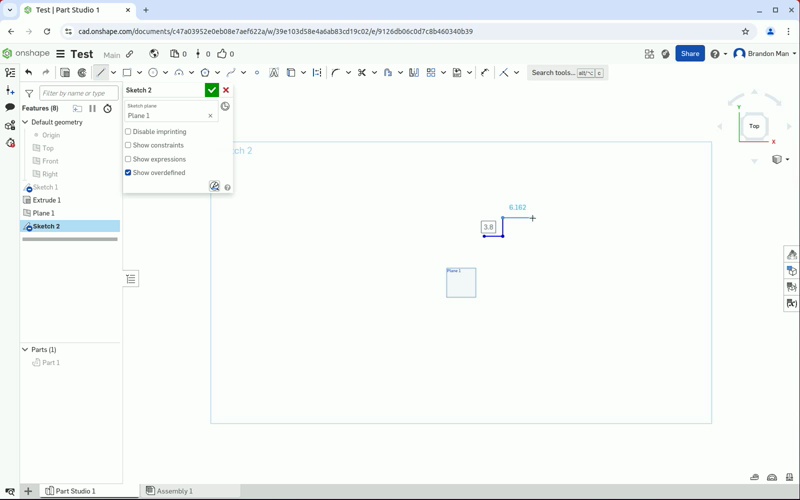
mouse_move(484, 217)
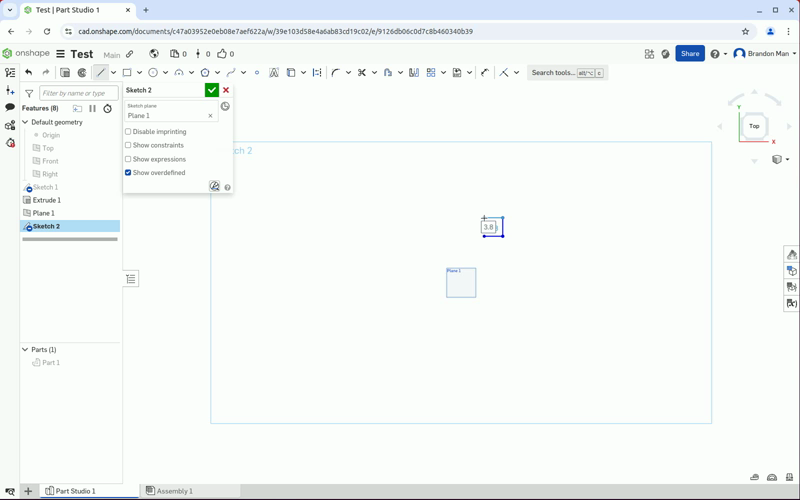
click(484, 217)
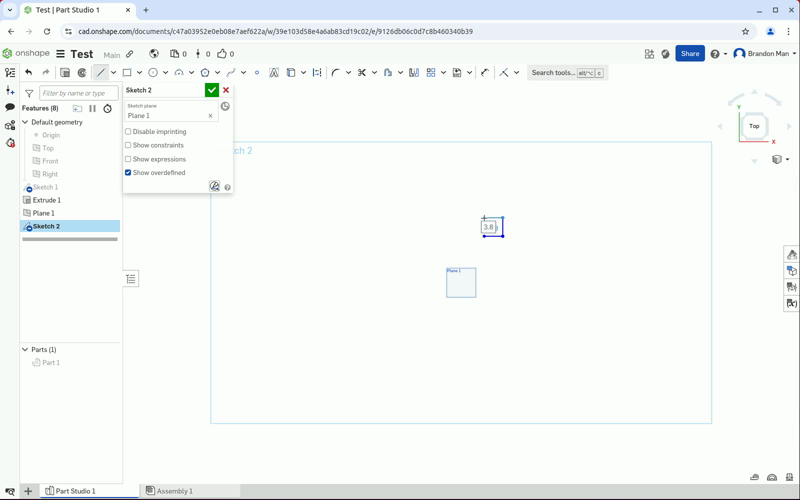
key_up(shift)
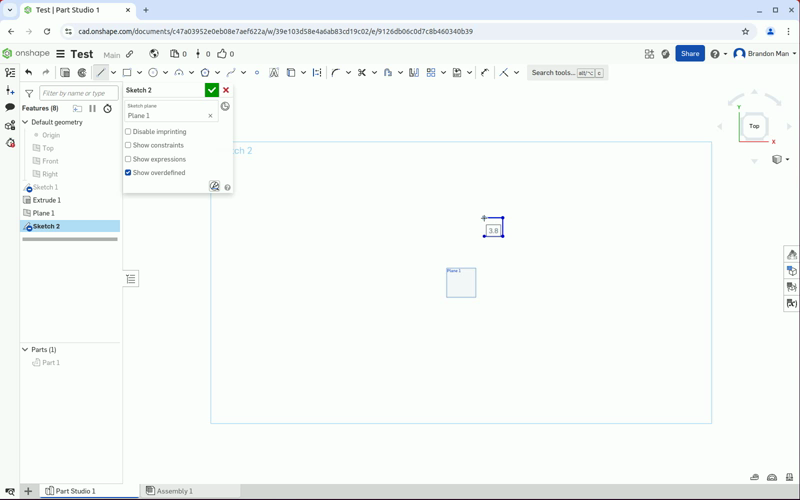
mouse_move(514, 217)
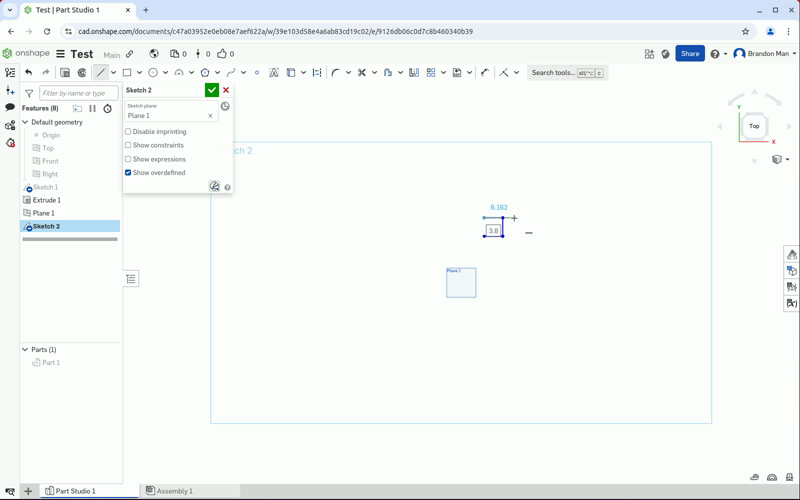
key_down(shift)
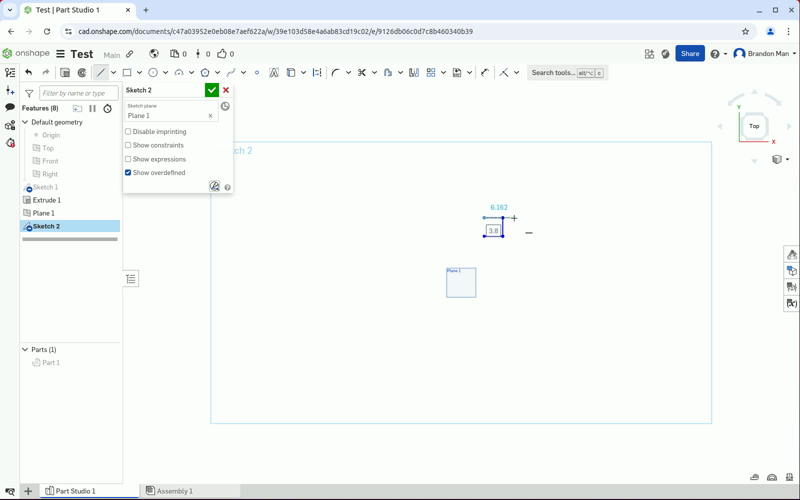
mouse_move(484, 236)
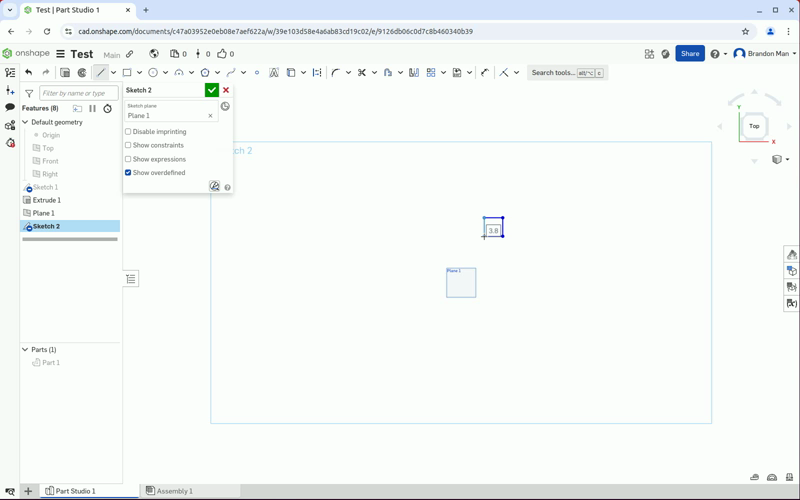
key_up(shift)
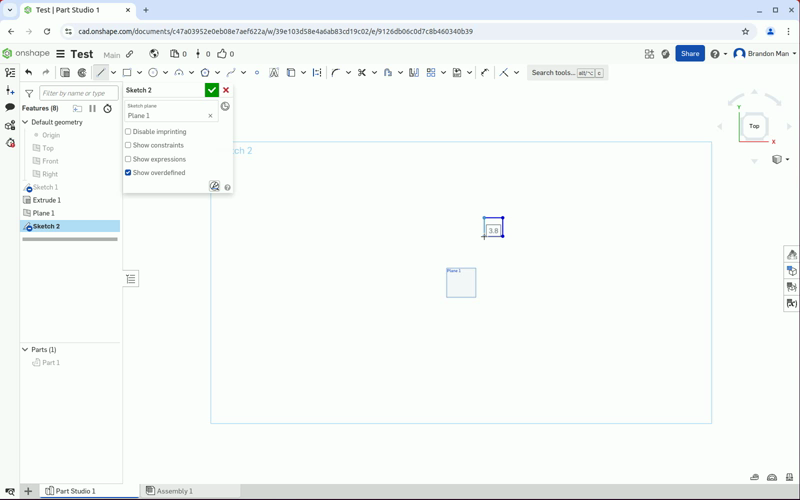
click(484, 236)
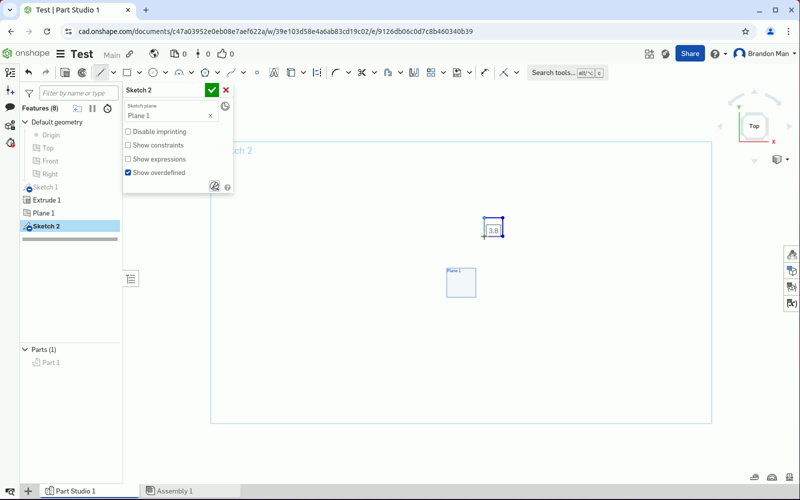
key(esc)
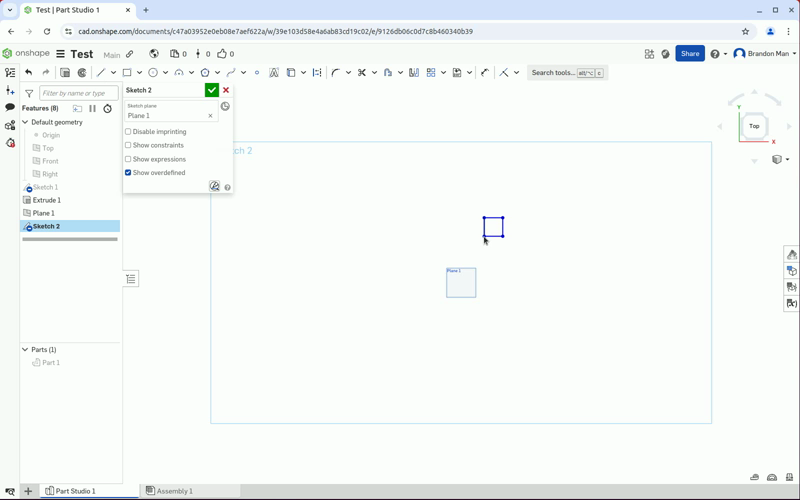
mouse_move(496, 220)
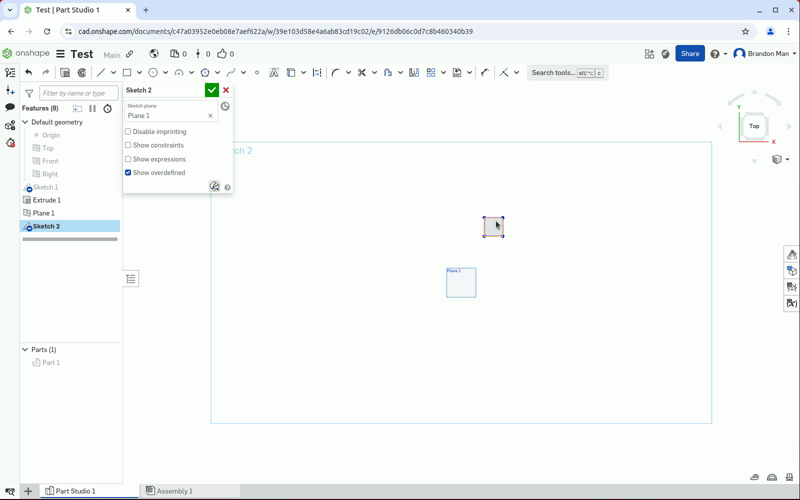
scroll(6)
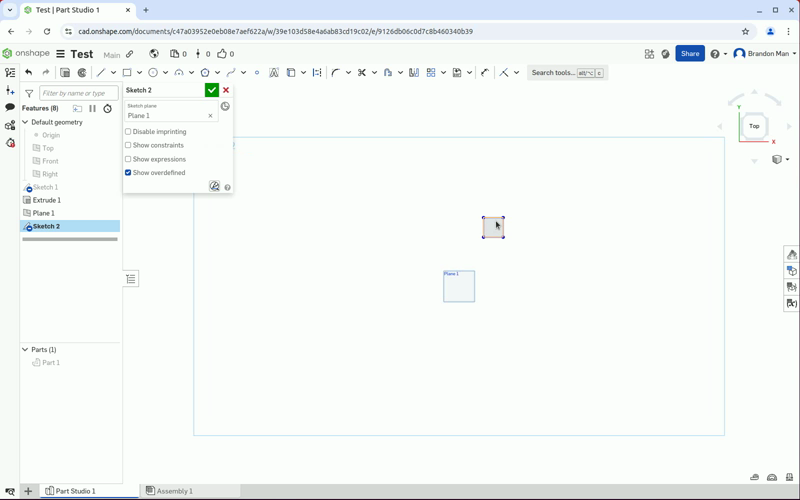
scroll(6)
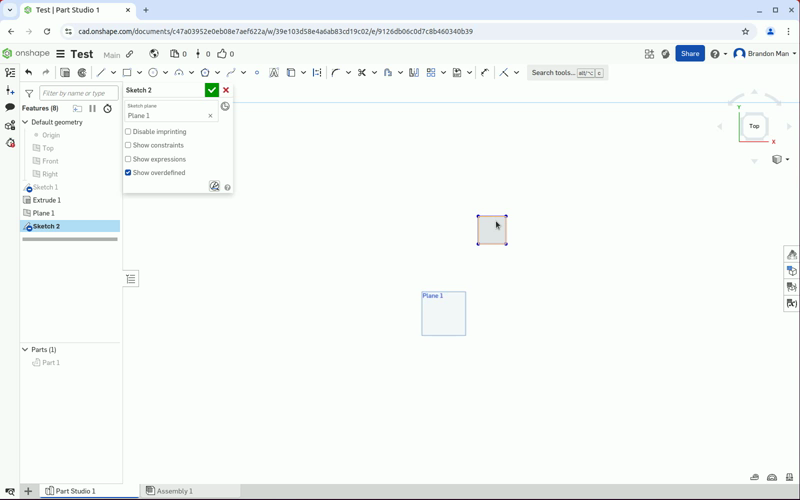
scroll(6)
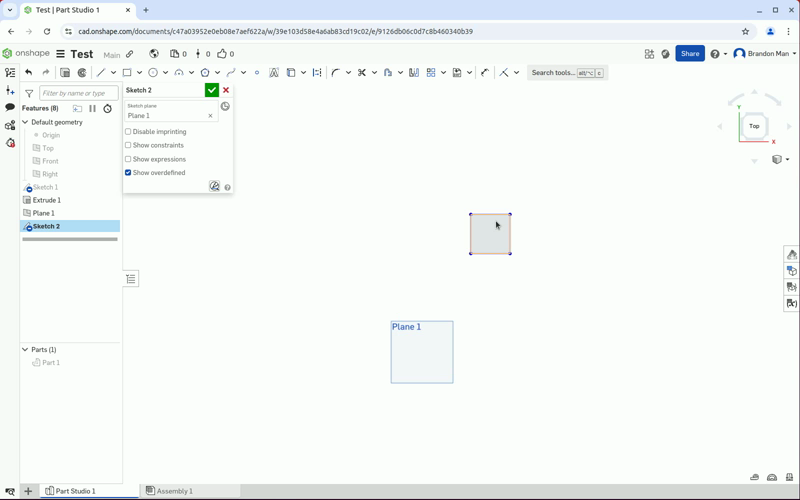
scroll(6)
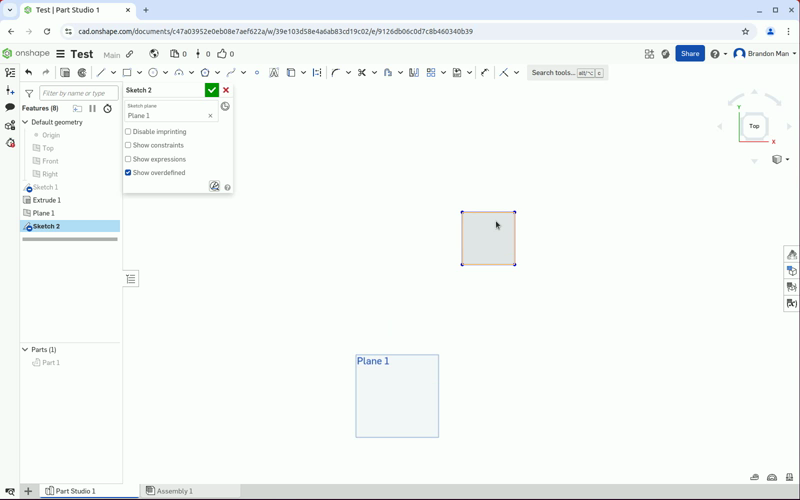
scroll(6)
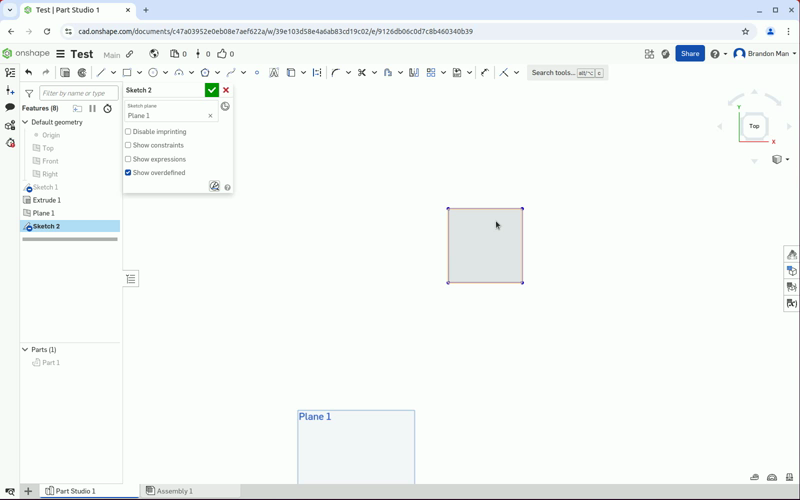
scroll(6)
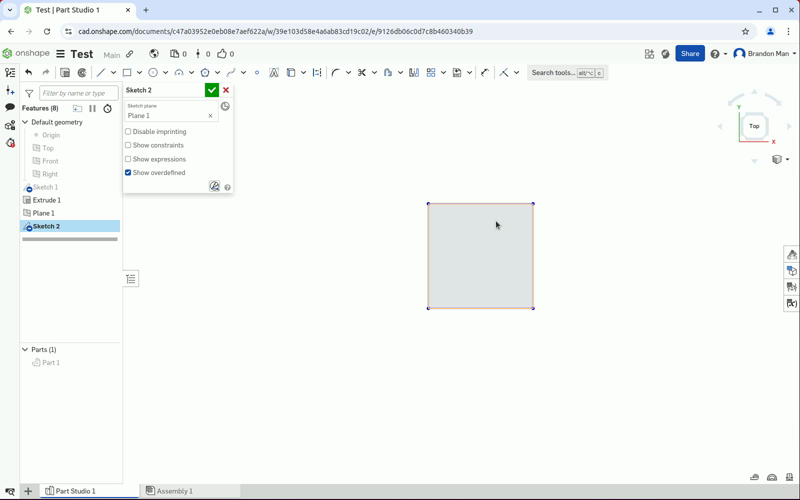
scroll(6)
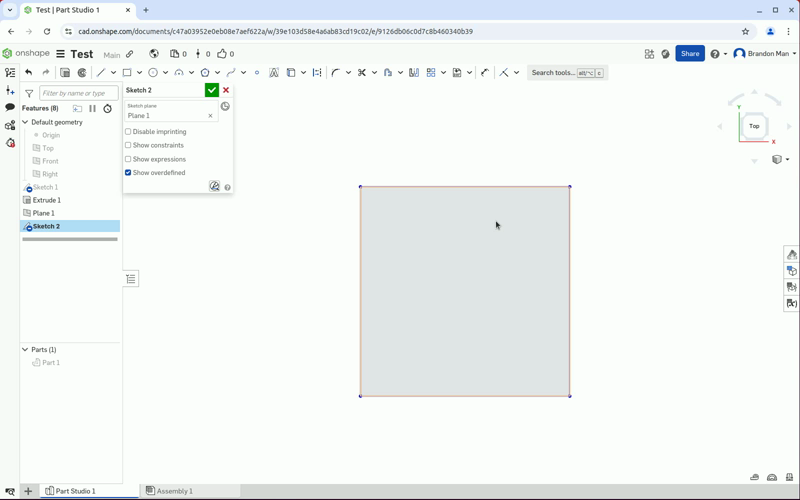
click(496, 220)
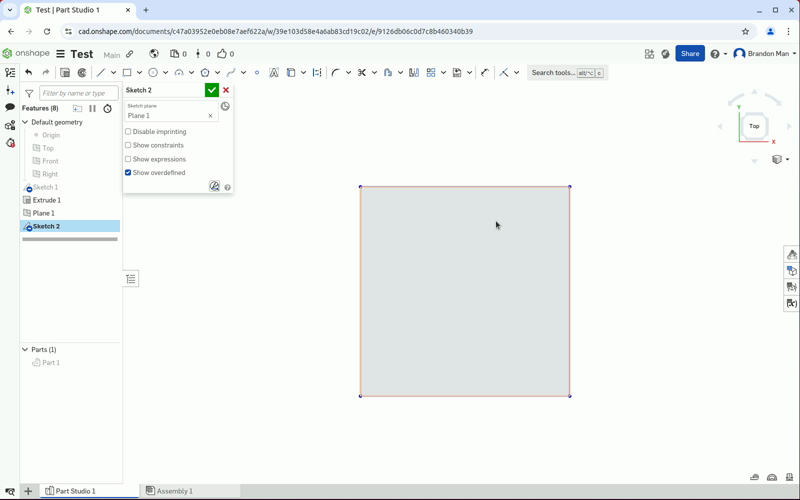
scroll(-6)
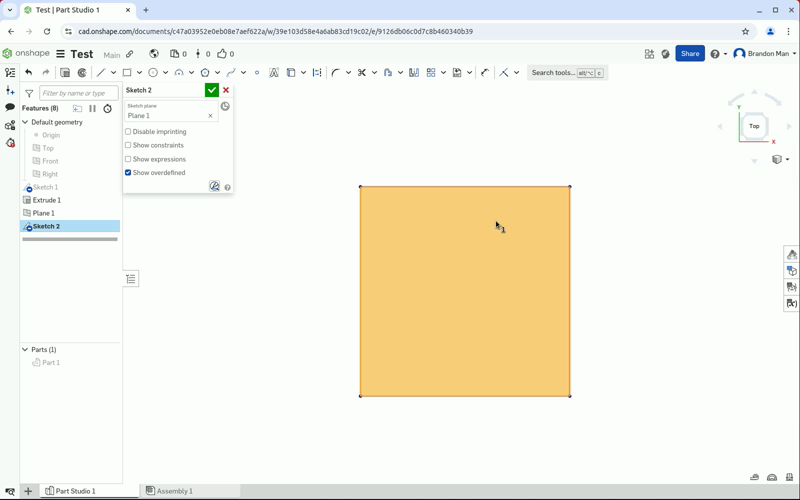
scroll(-6)
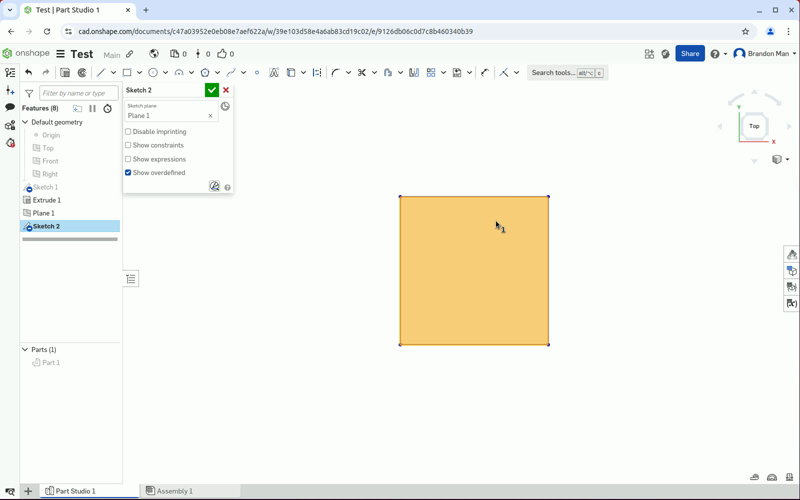
scroll(-6)
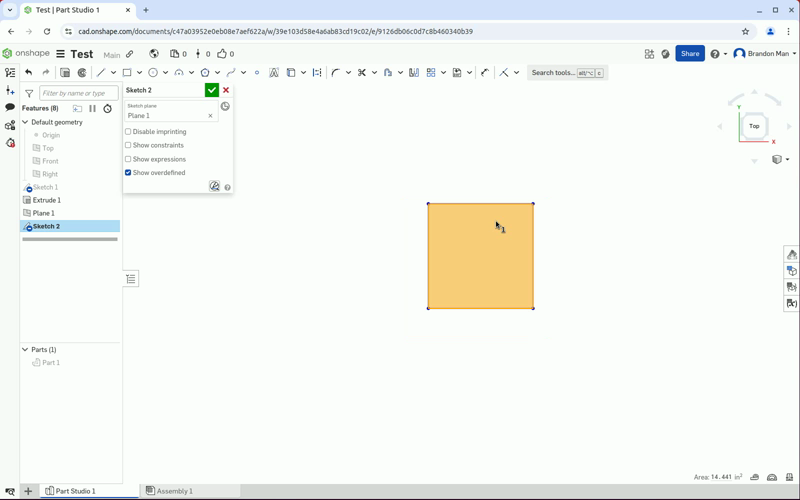
scroll(-6)
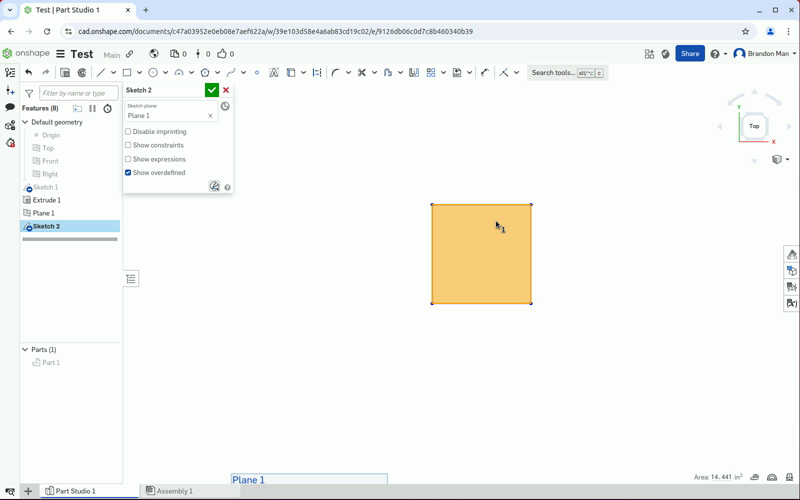
scroll(-6)
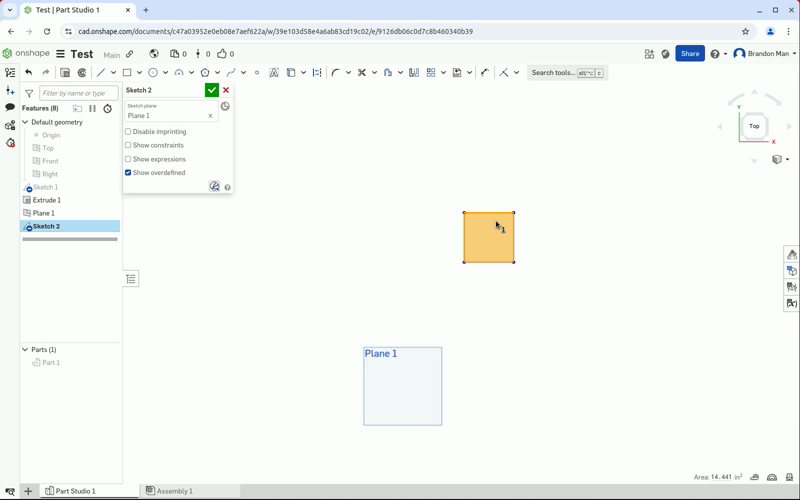
scroll(-6)
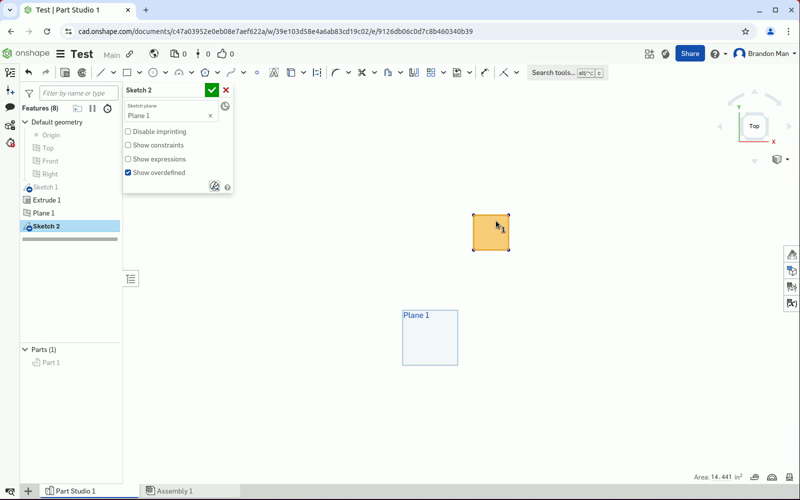
scroll(-6)
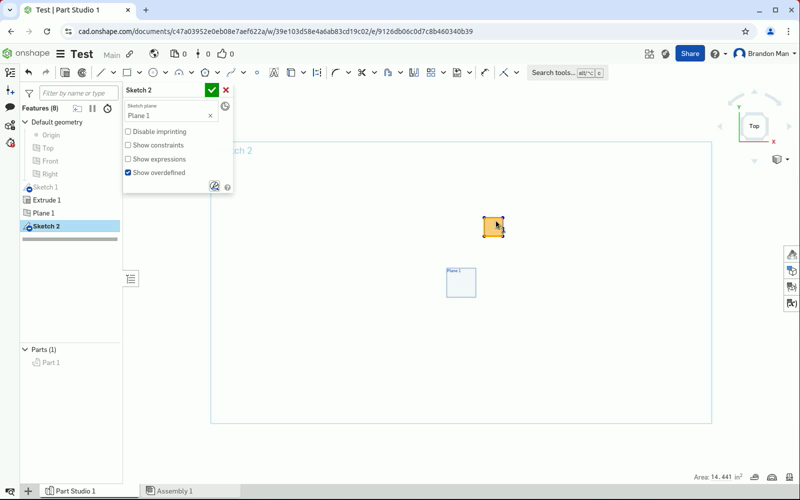
mouse_move(73, 352)
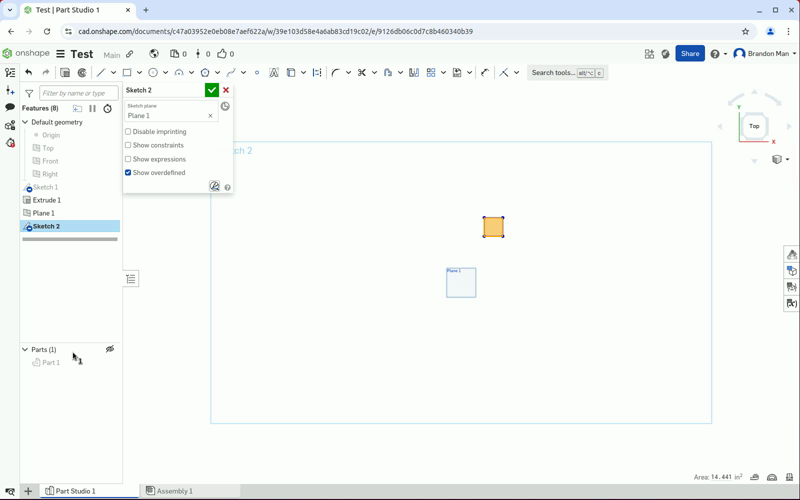
key(shift+y)
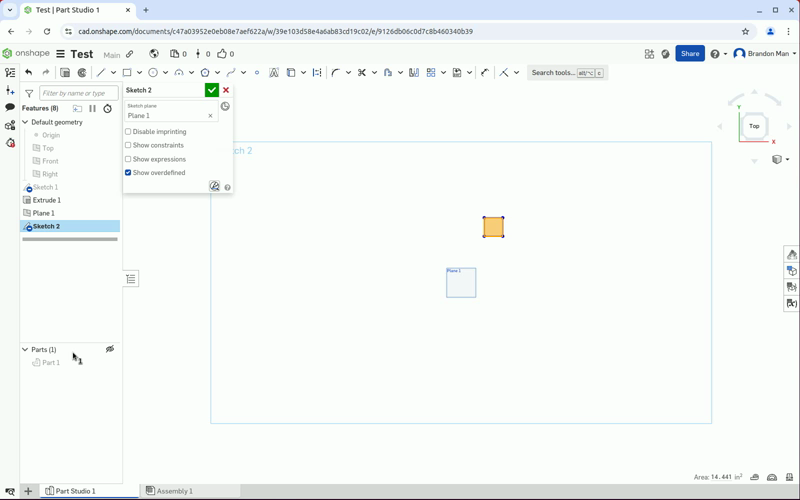
key(shift+e)
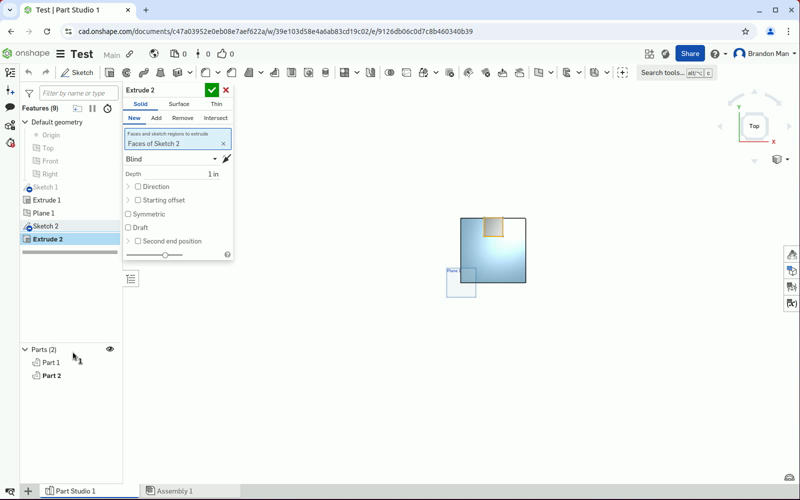
mouse_move(143, 106)
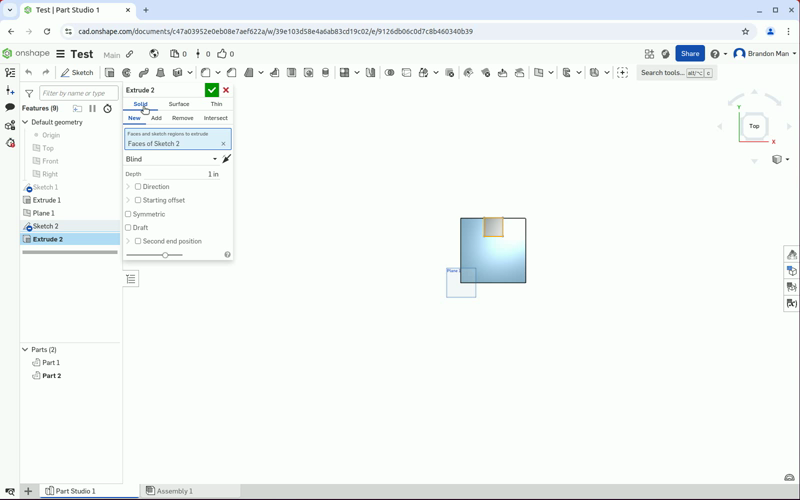
click(143, 106)
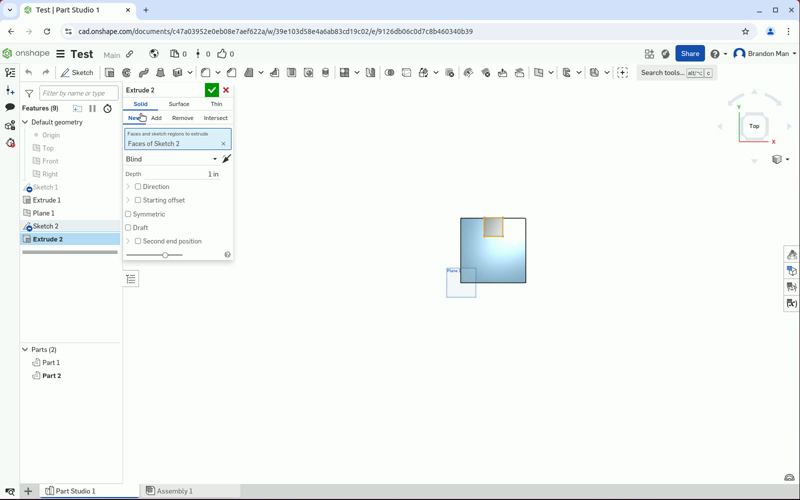
mouse_move(137, 120)
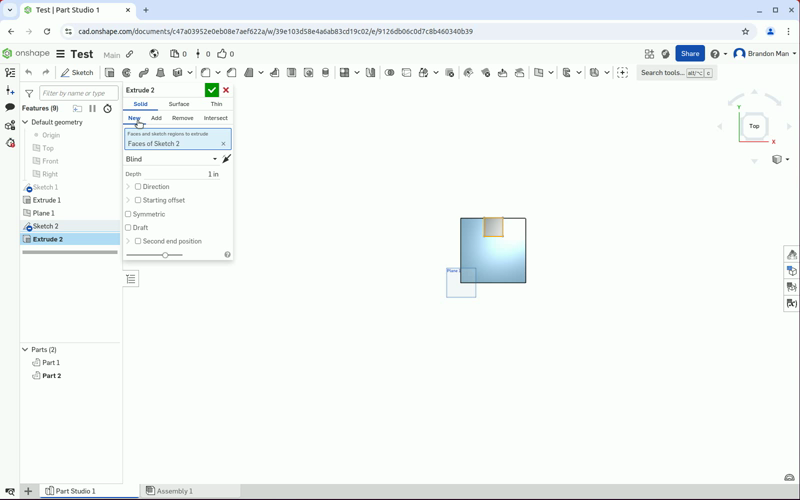
click(137, 120)
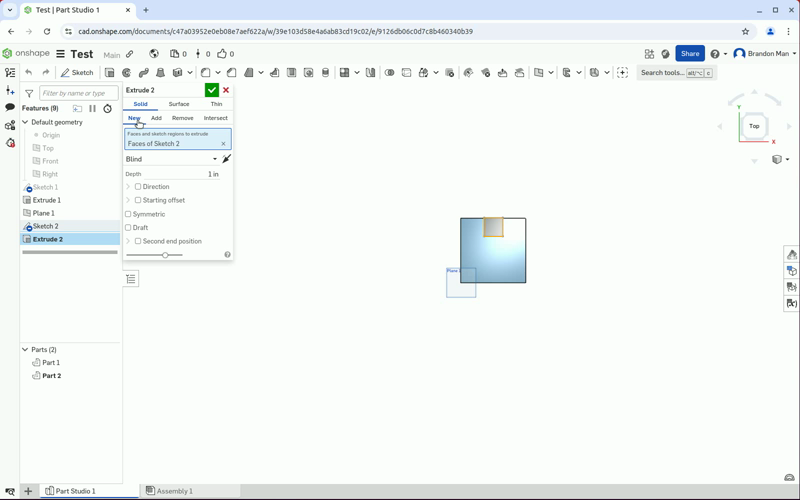
key(tab, 4)
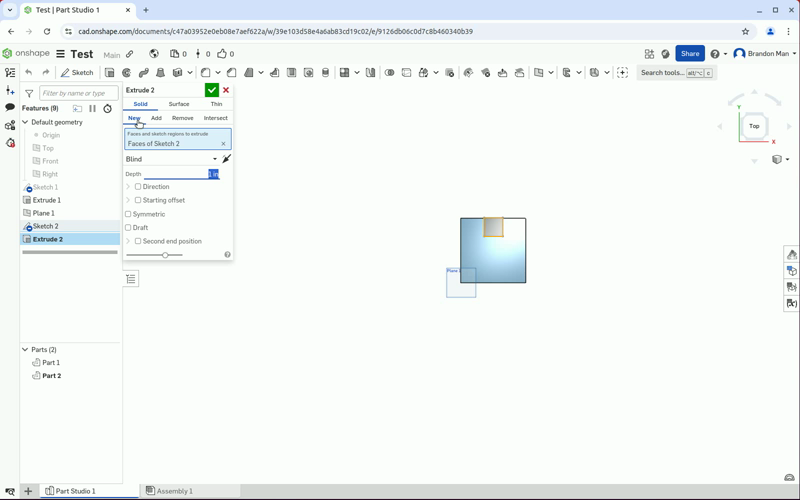
text(22.145)
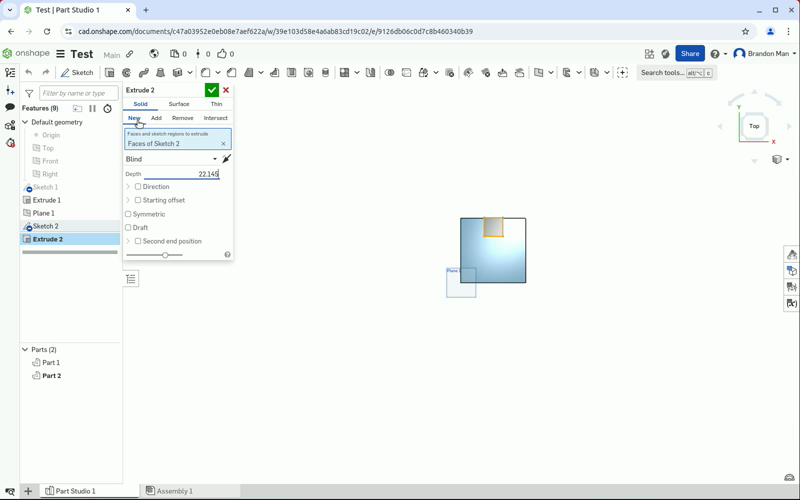
key(enter)
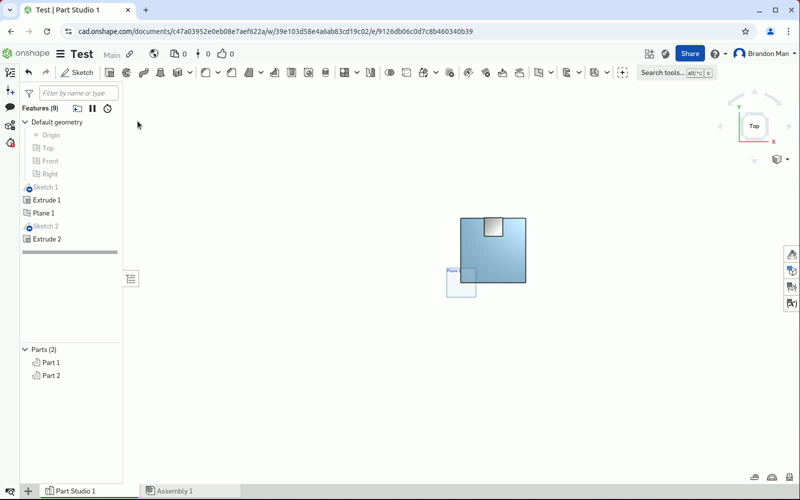
key(shift+h)
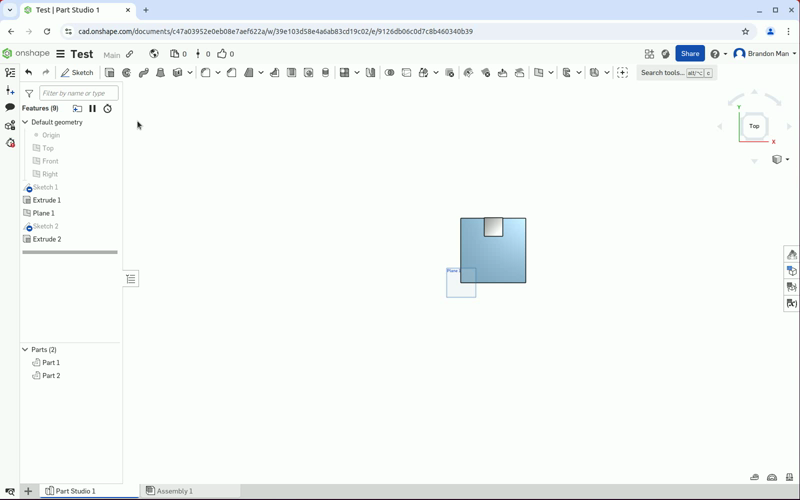
key(shift+h)
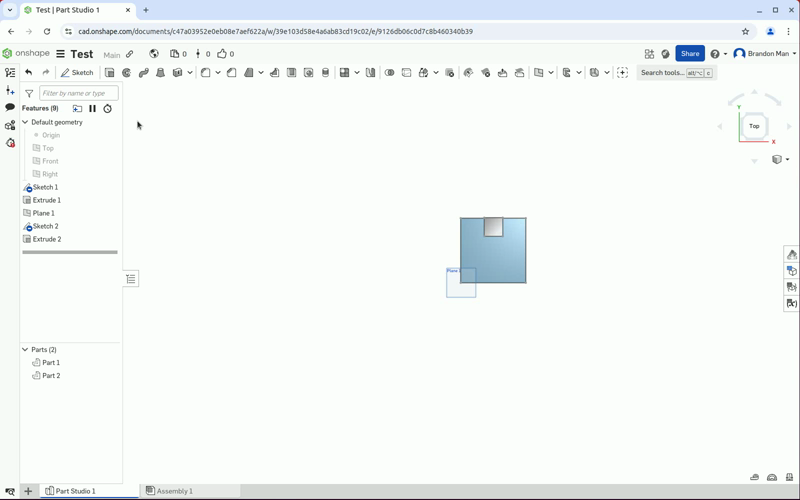
key(shift+7)
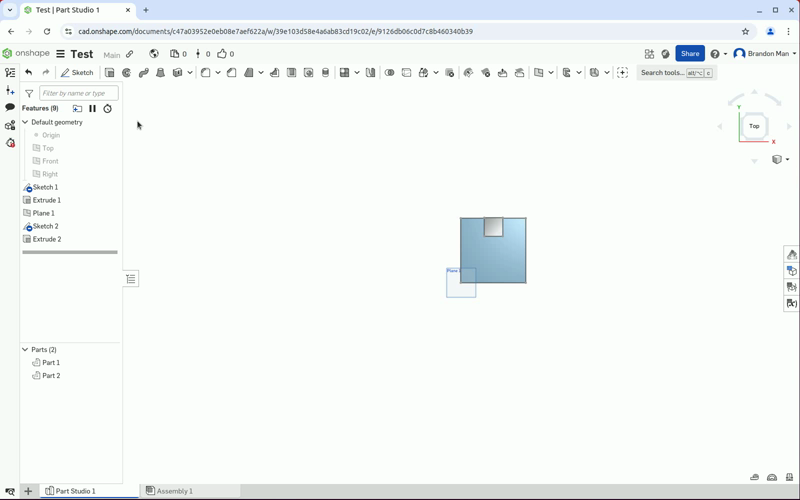
key(up, 3)
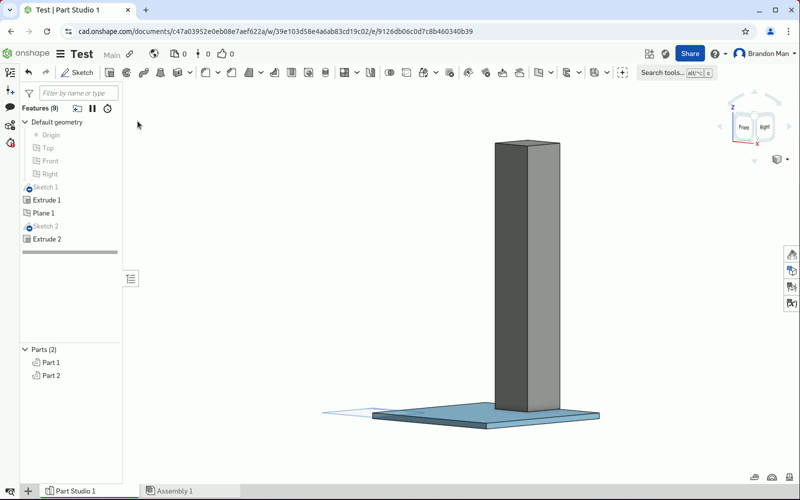
key(left, 3)
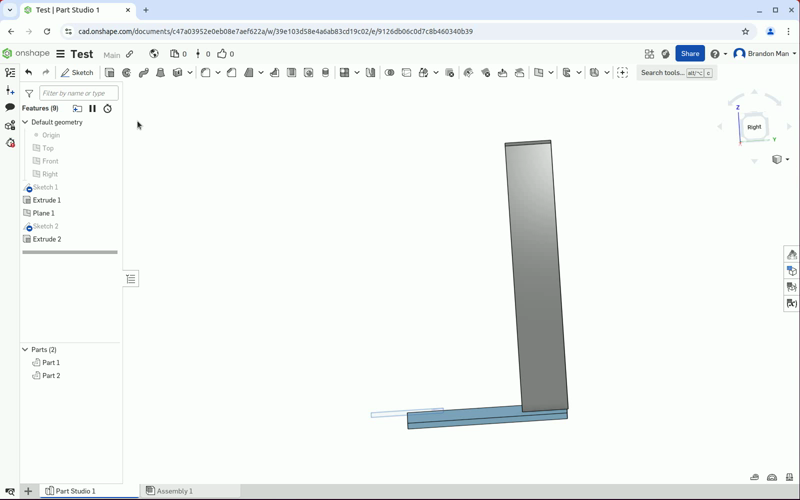
key(right, 3)
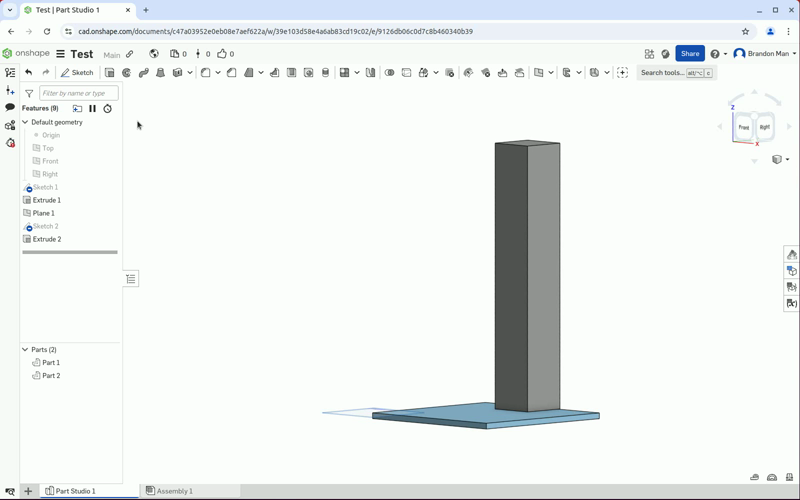
key(down, 3)
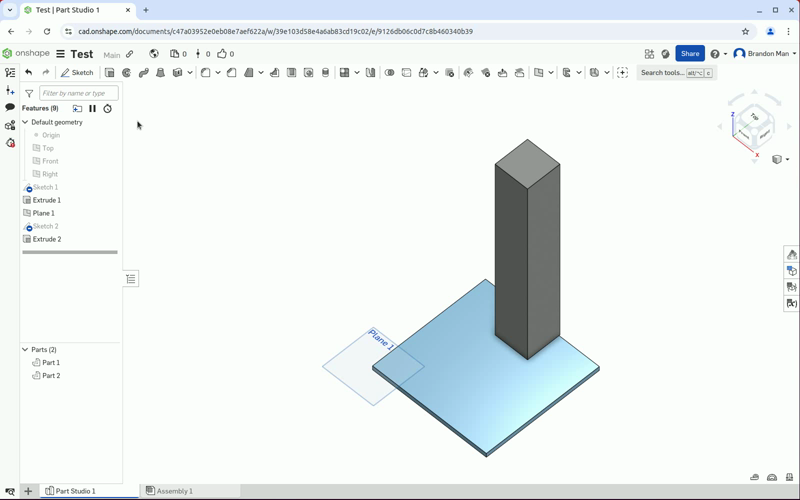
mouse_move(73, 189)
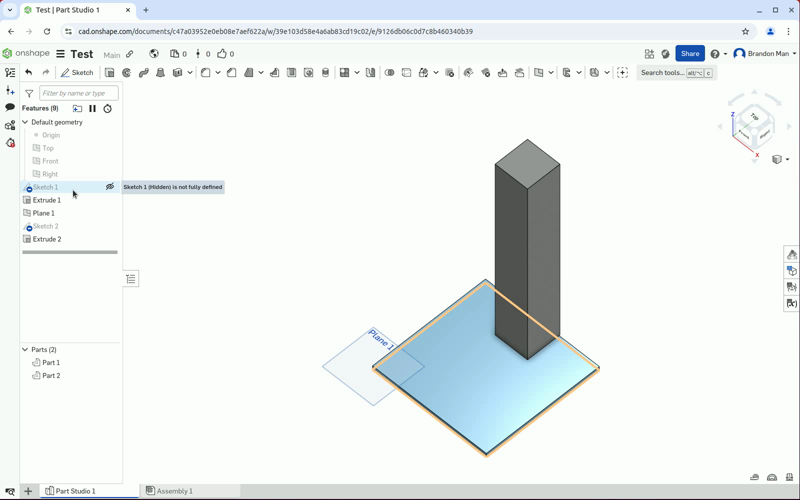
click(73, 189)